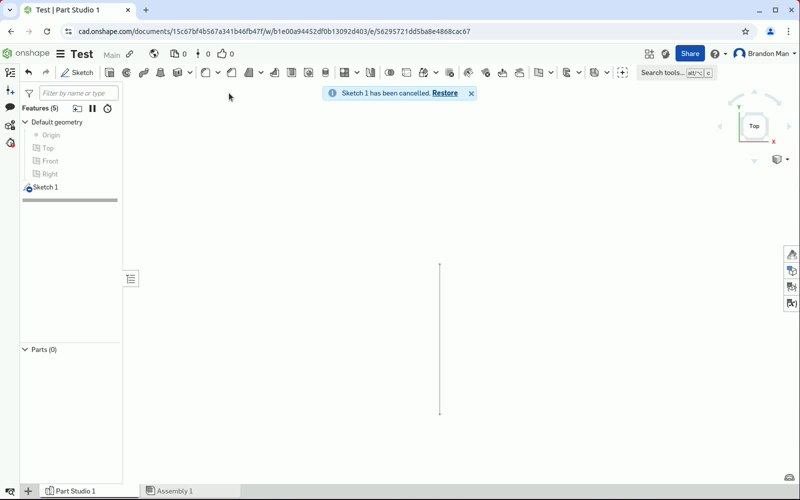
key(shift+h)
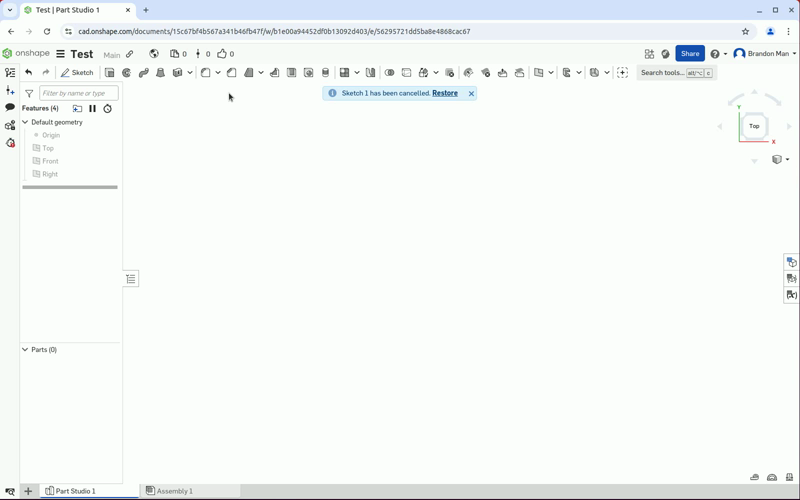
mouse_move(73, 352)
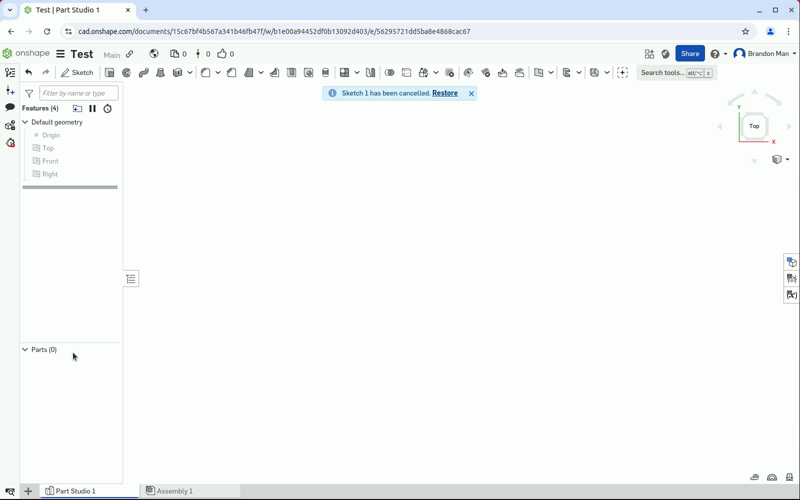
key(y)
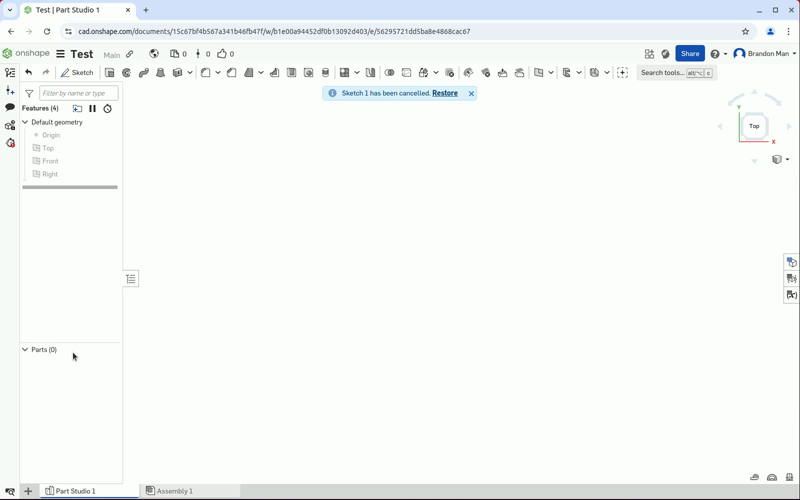
key(shift+p)
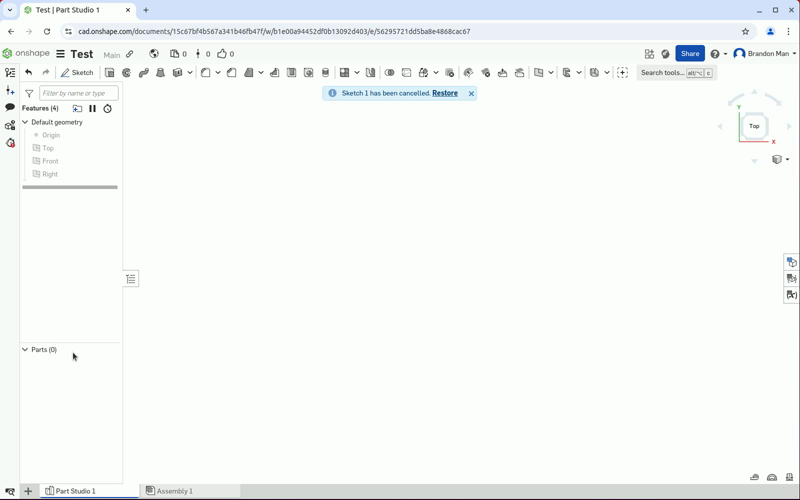
key(space)
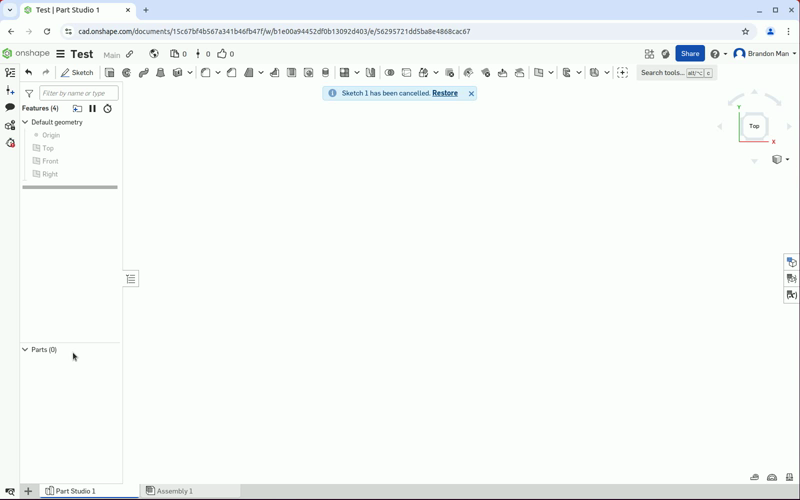
key_down(shift)
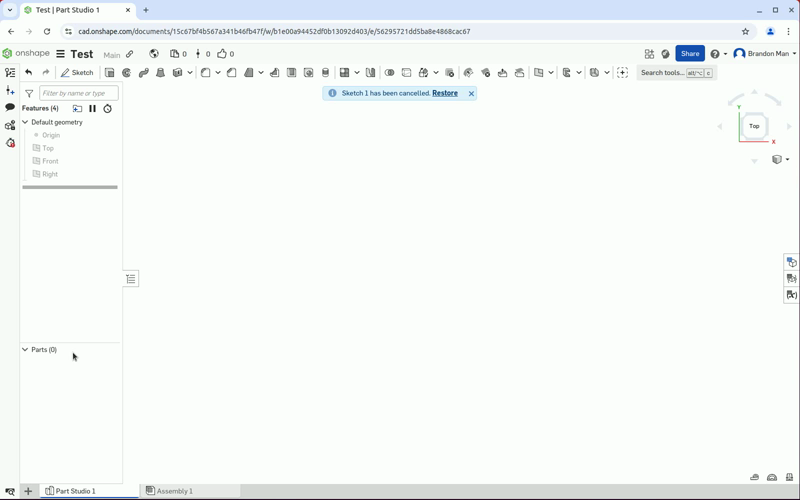
key(up)
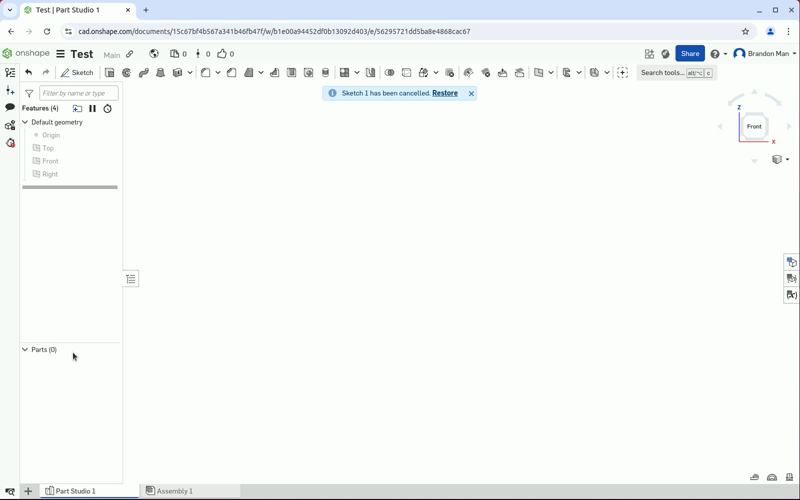
key_up(shift)
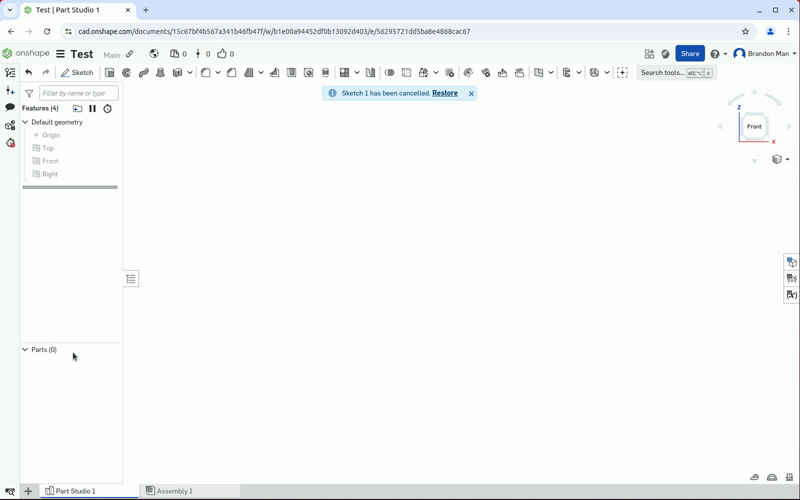
mouse_move(73, 352)
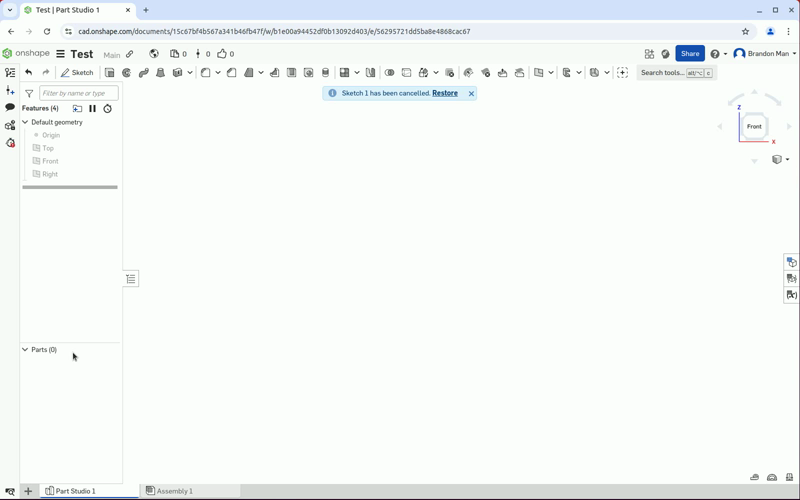
key(shift+y)
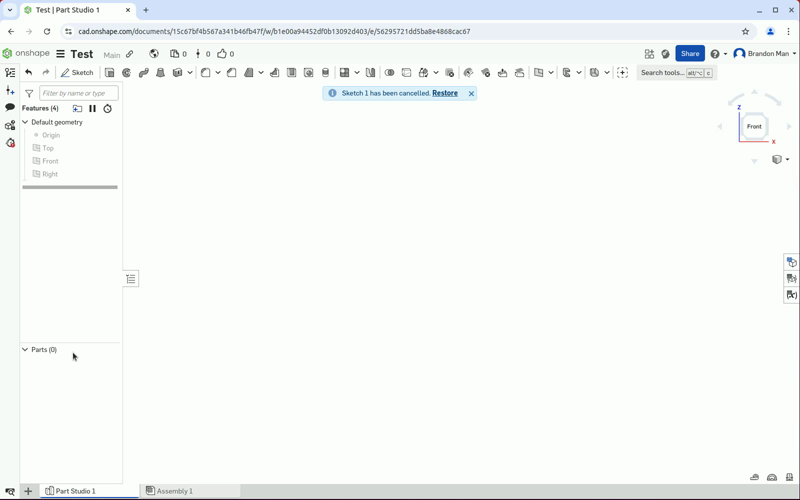
key(shift+s)
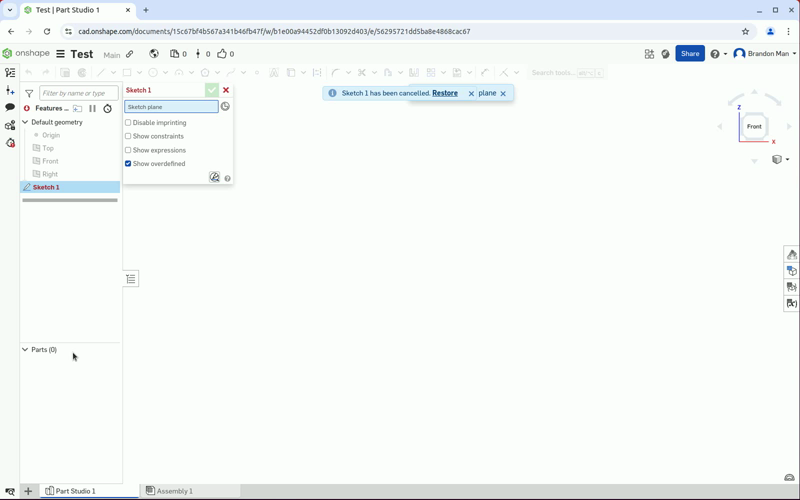
mouse_move(73, 163)
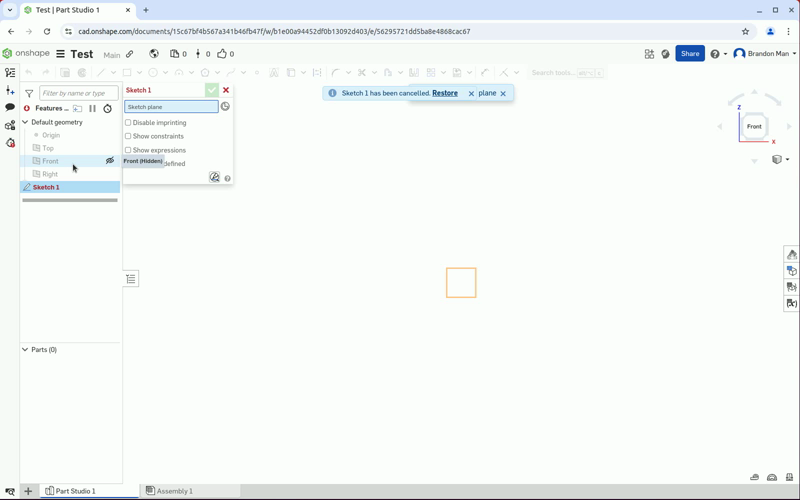
click(73, 163)
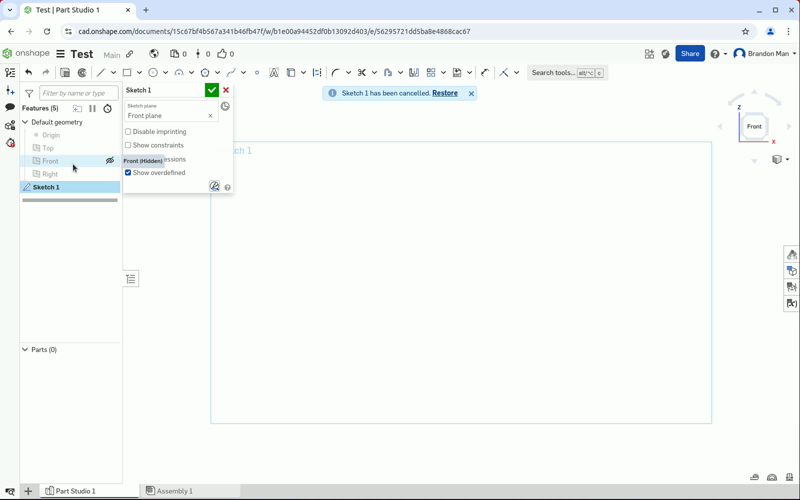
mouse_move(73, 352)
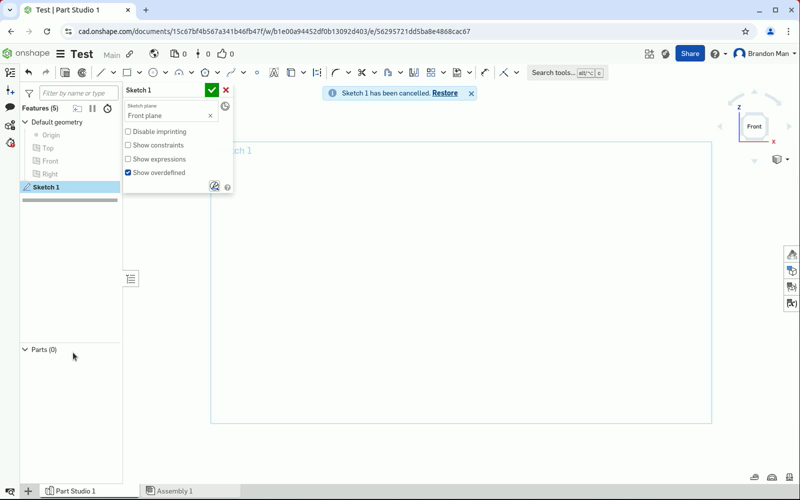
key(y)
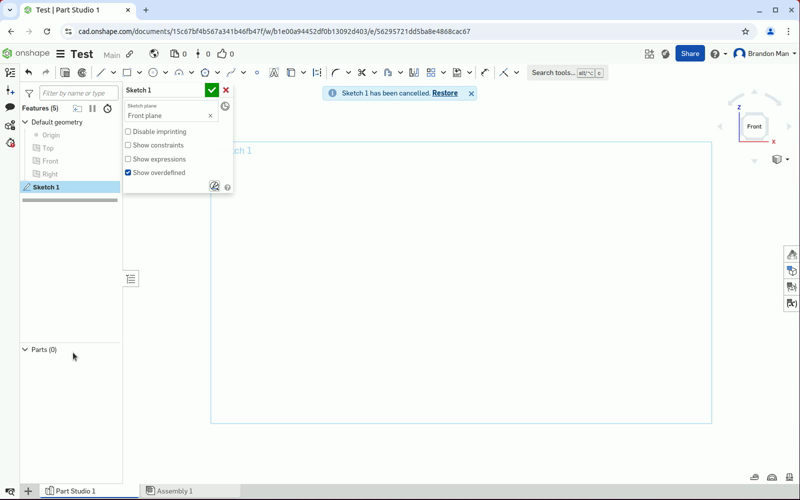
key(c)
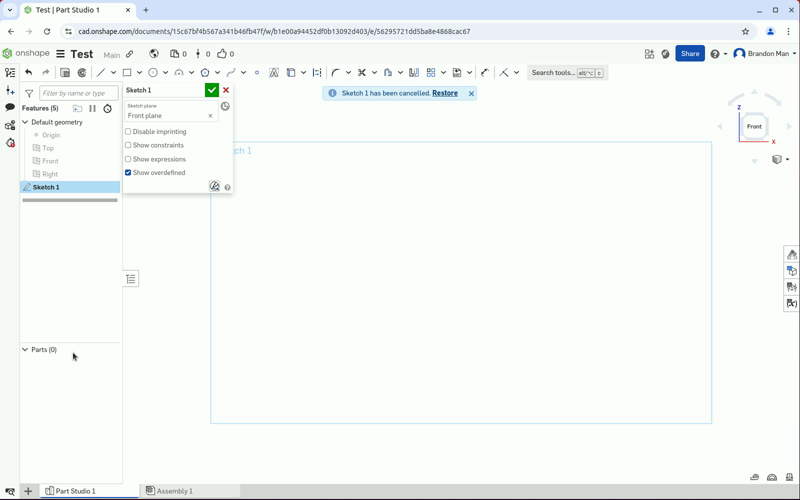
key_down(shift)
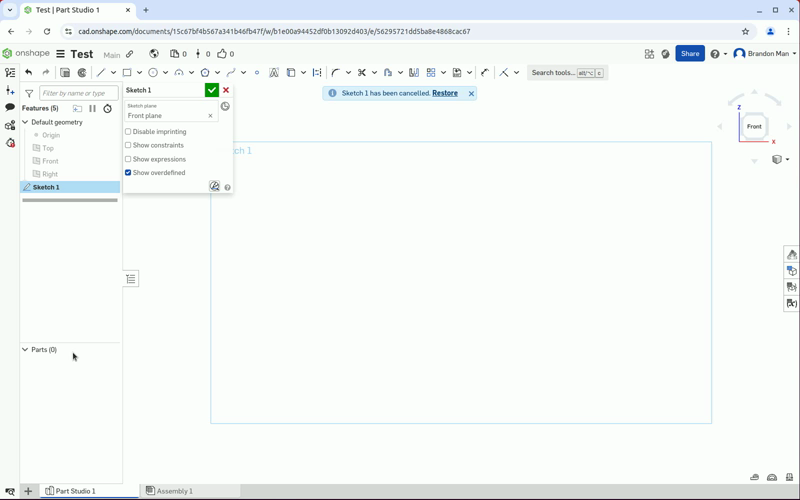
mouse_move(461, 282)
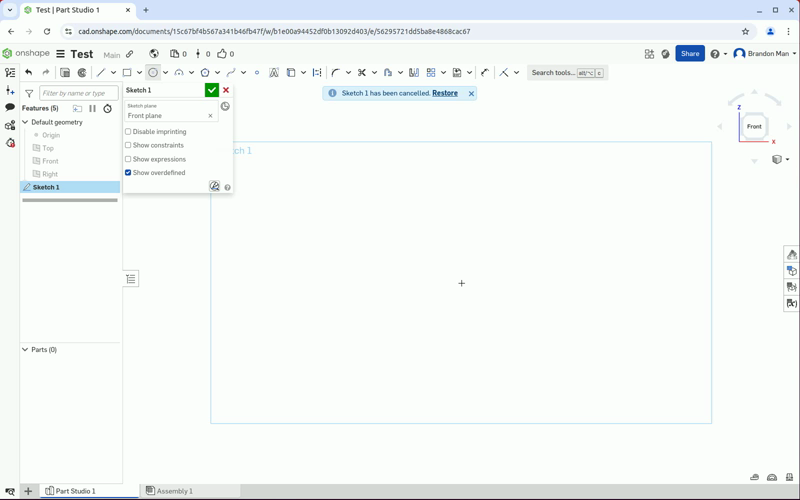
click(461, 282)
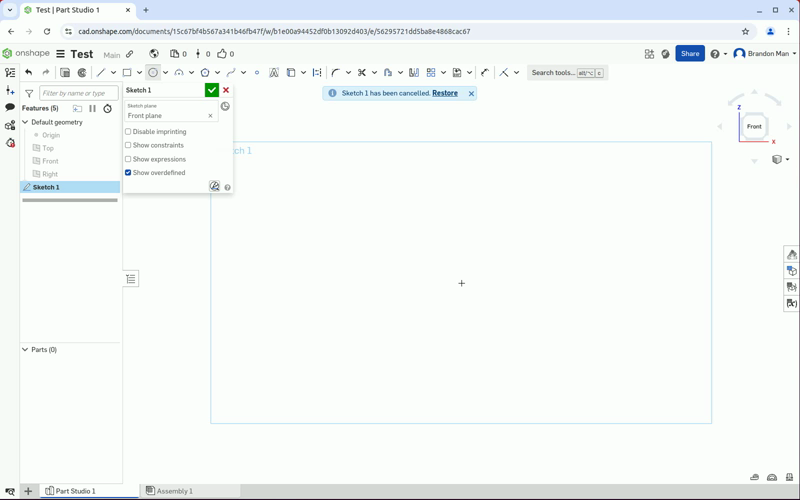
key_up(shift)
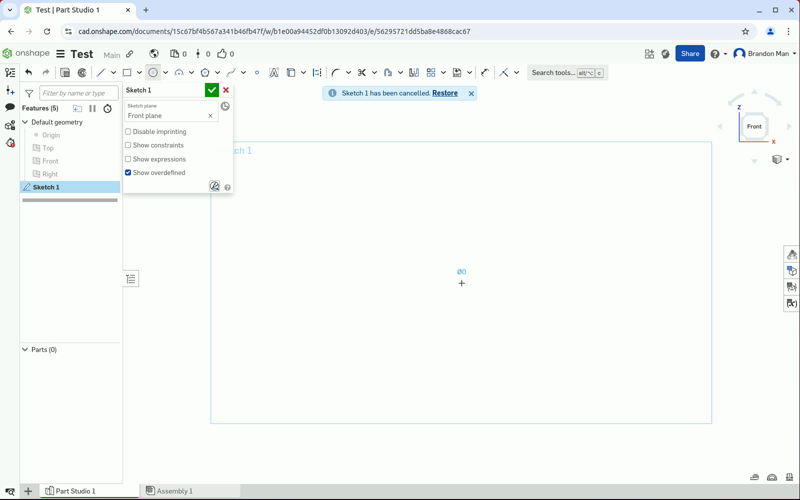
mouse_move(476, 282)
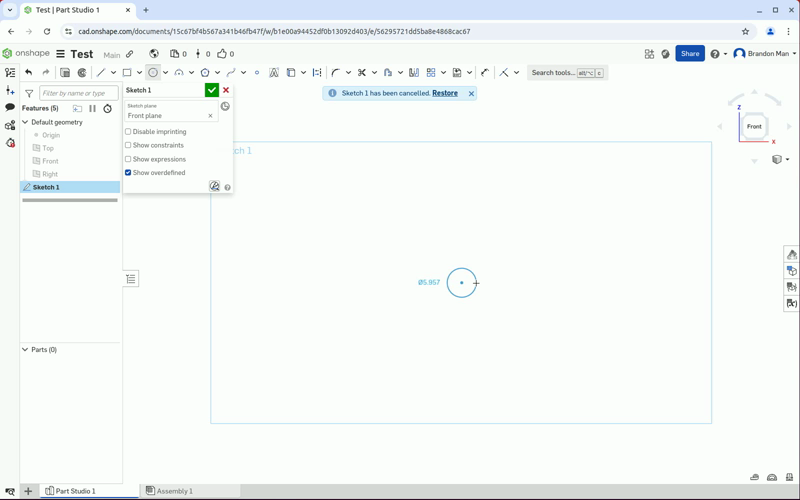
click(476, 282)
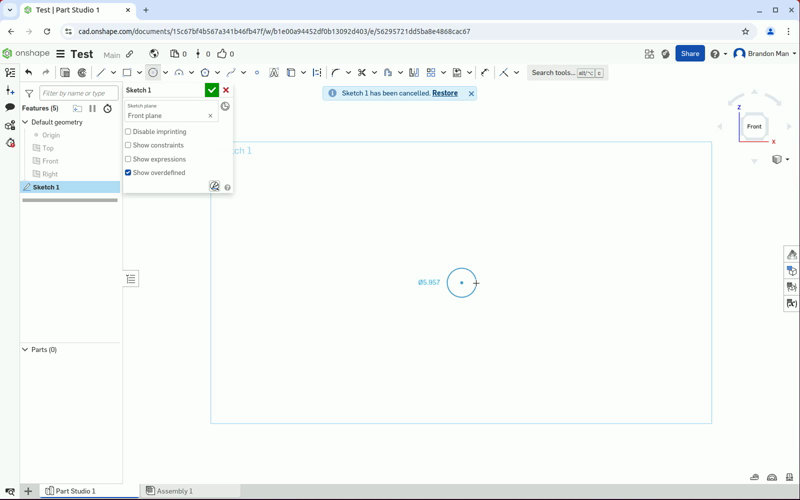
key(esc)
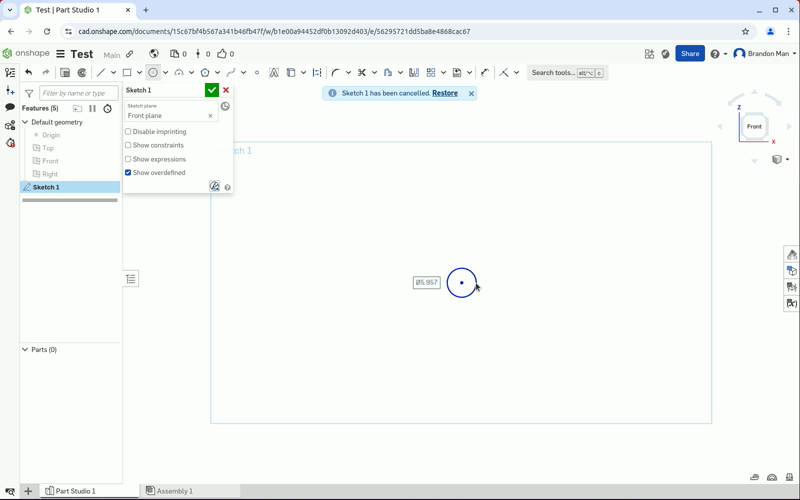
mouse_move(462, 277)
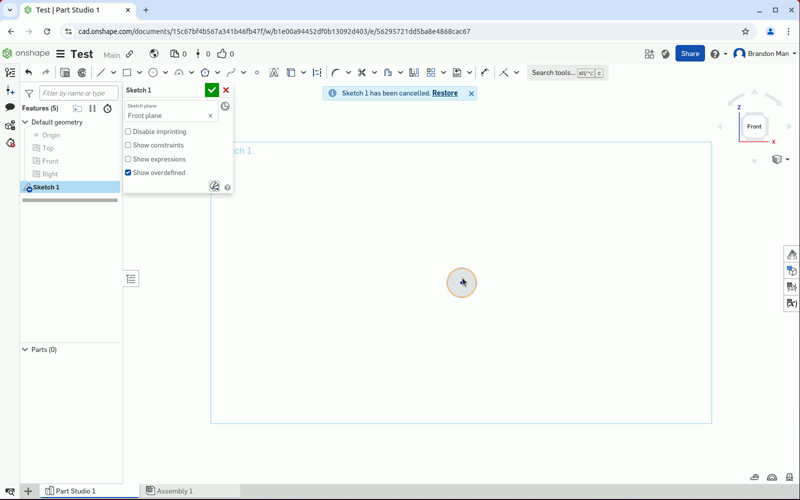
scroll(6)
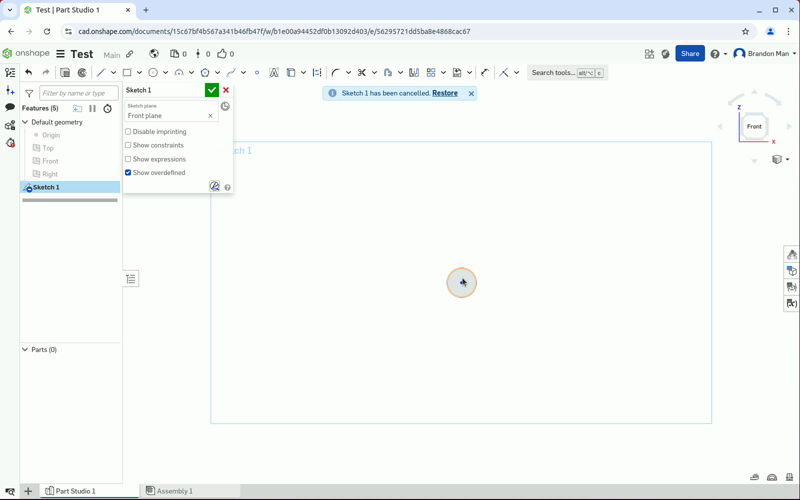
scroll(6)
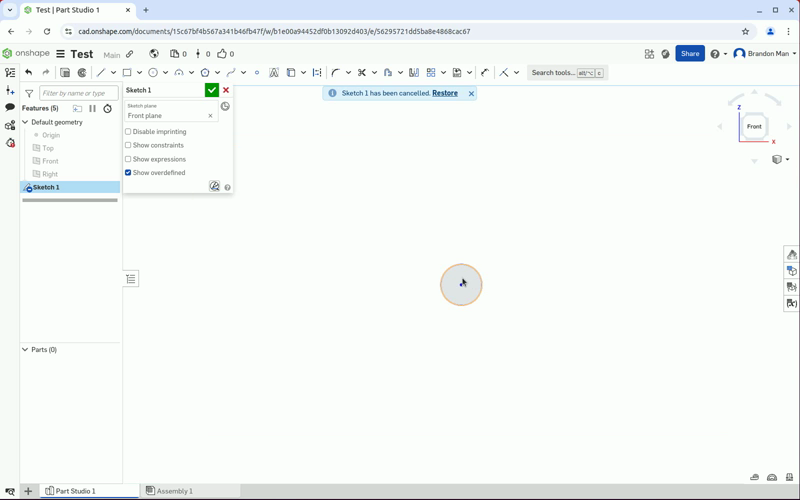
scroll(6)
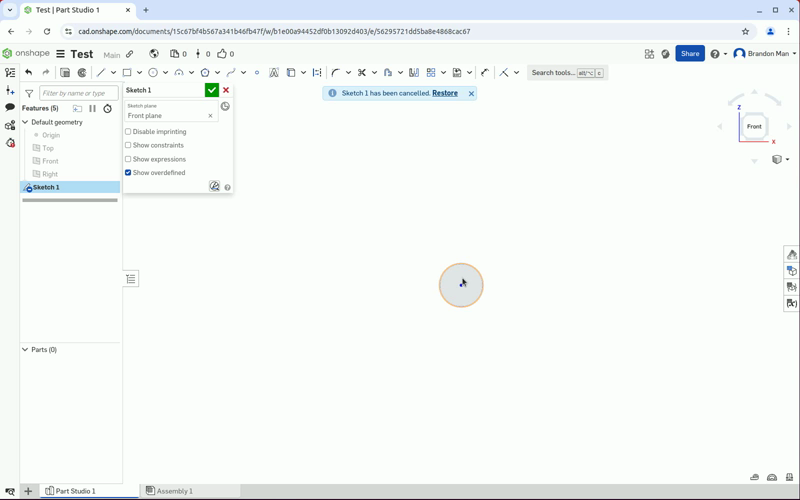
scroll(6)
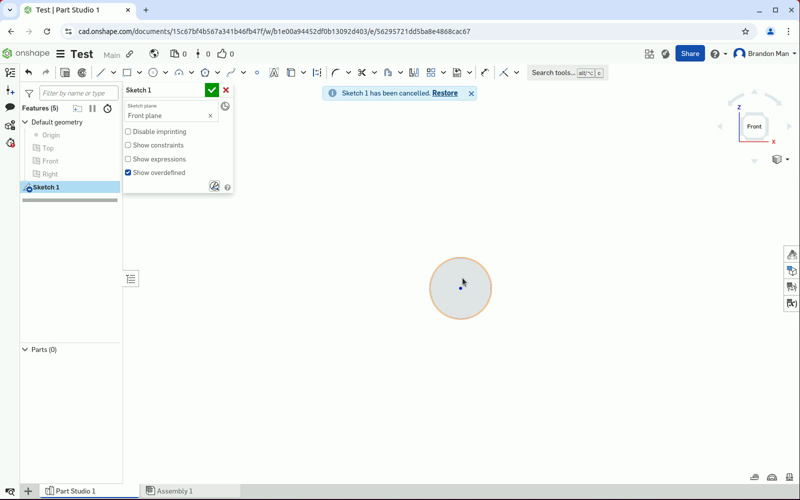
scroll(6)
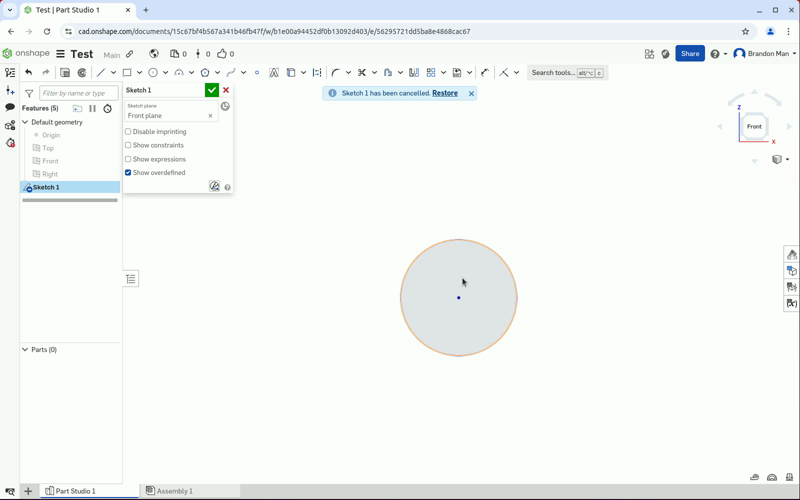
scroll(6)
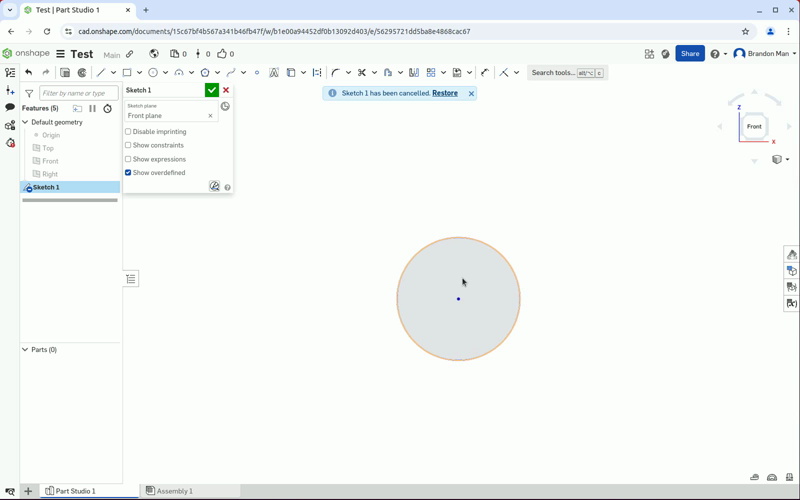
scroll(6)
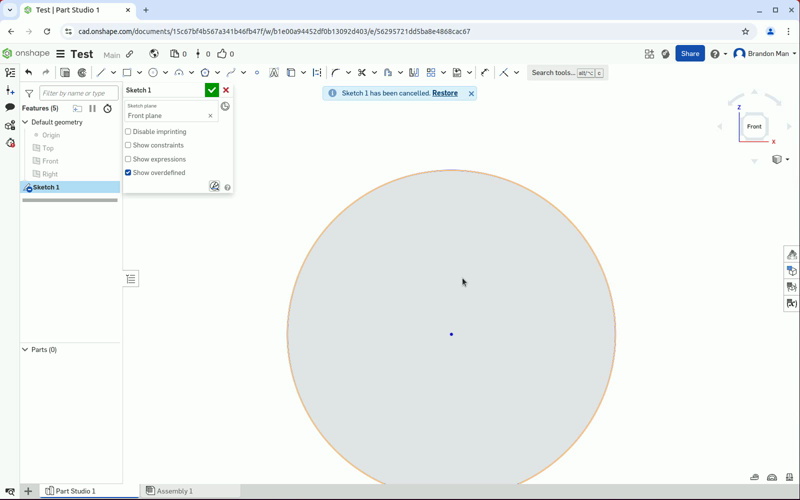
click(462, 277)
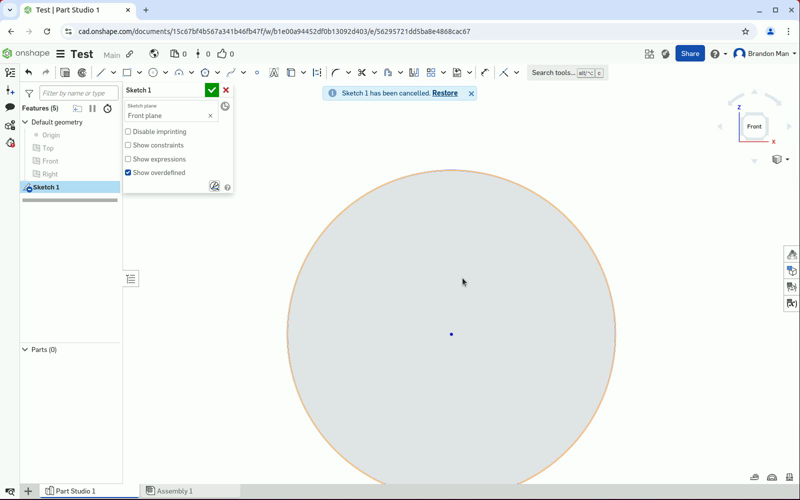
scroll(-6)
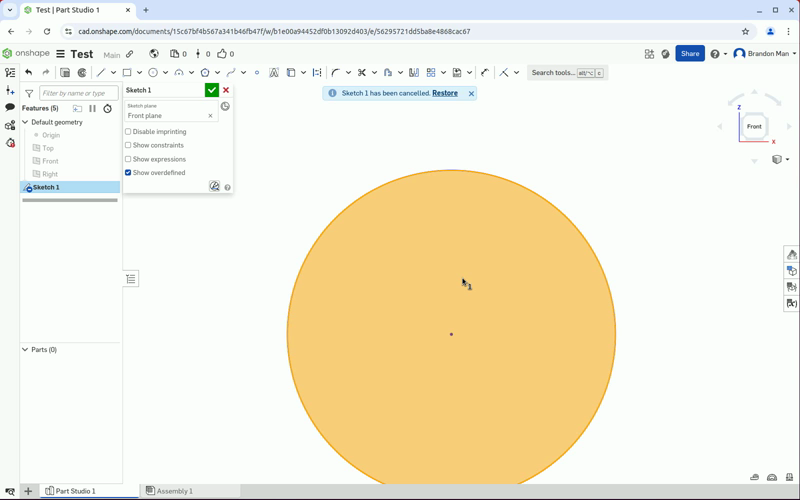
scroll(-6)
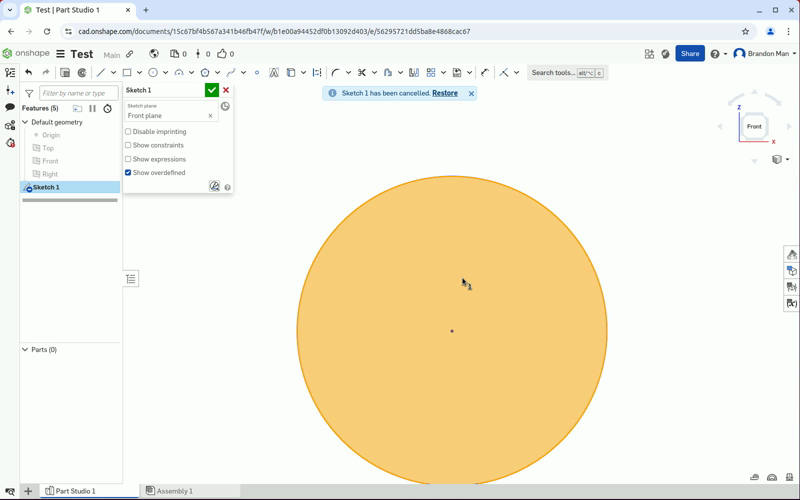
scroll(-6)
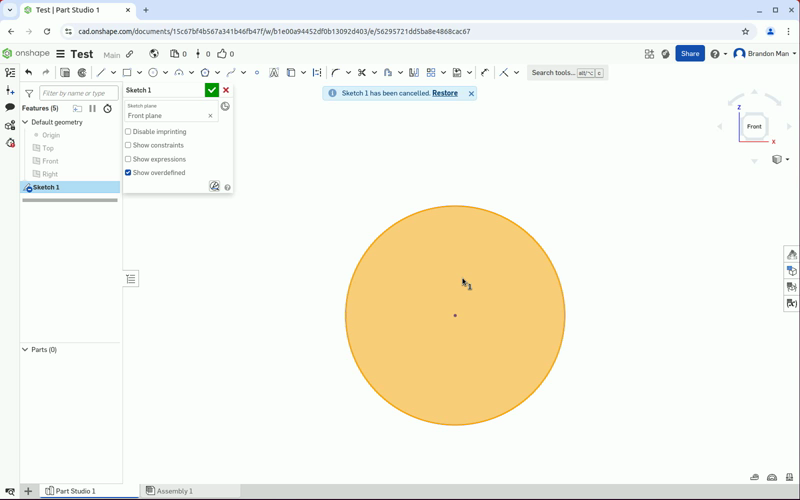
scroll(-6)
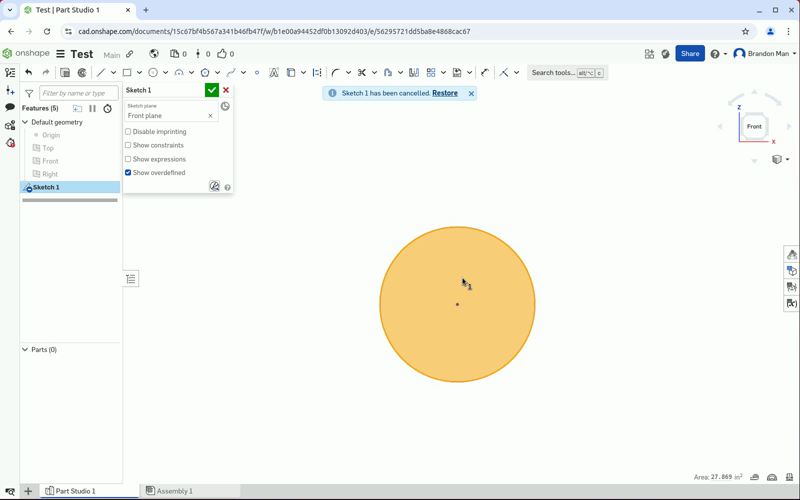
scroll(-6)
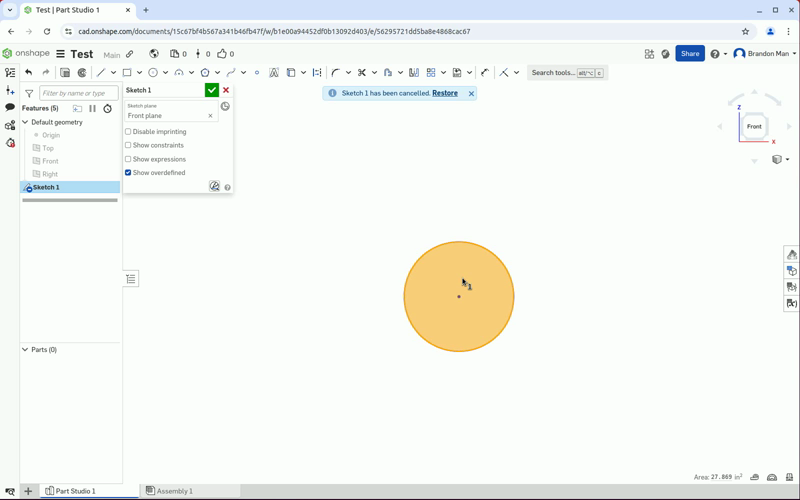
scroll(-6)
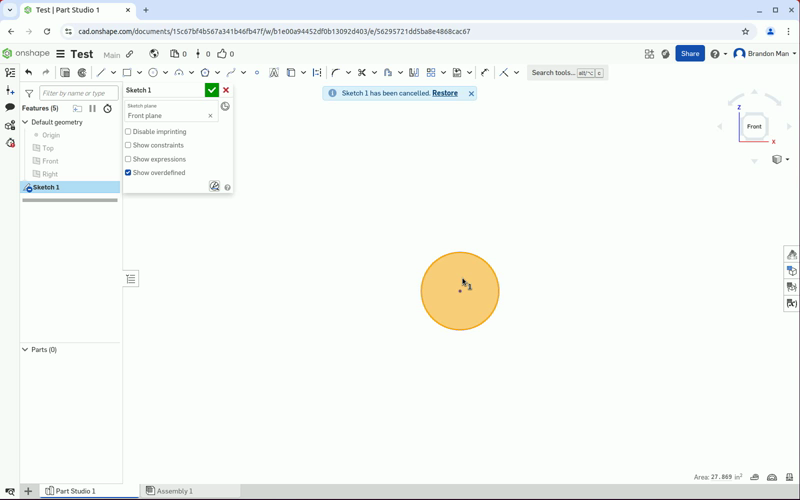
scroll(-6)
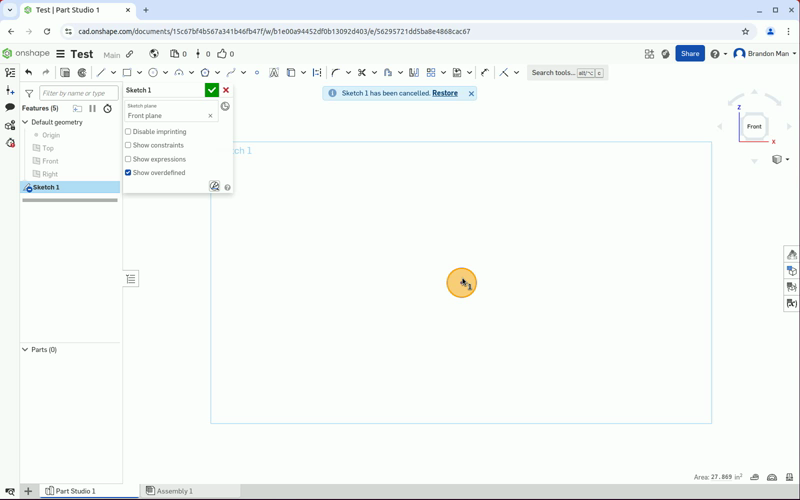
mouse_move(73, 352)
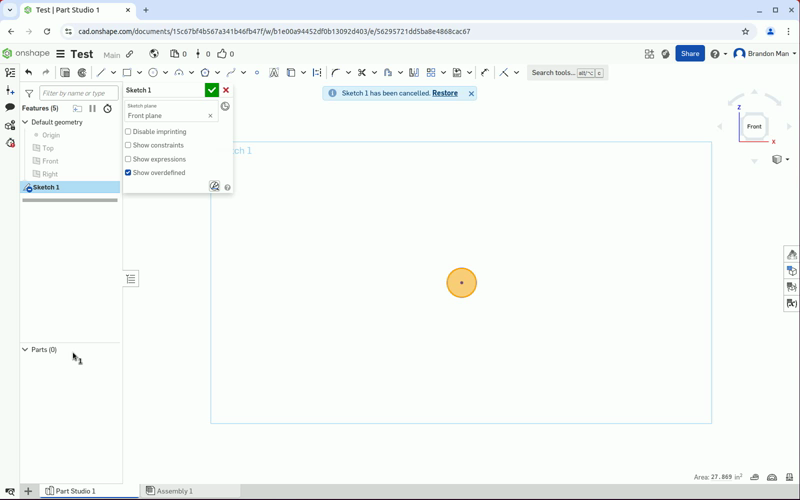
key(shift+y)
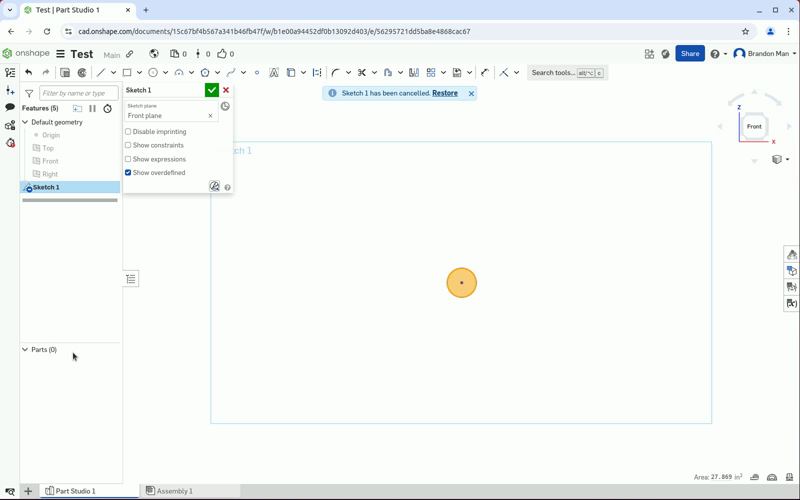
key(shift+e)
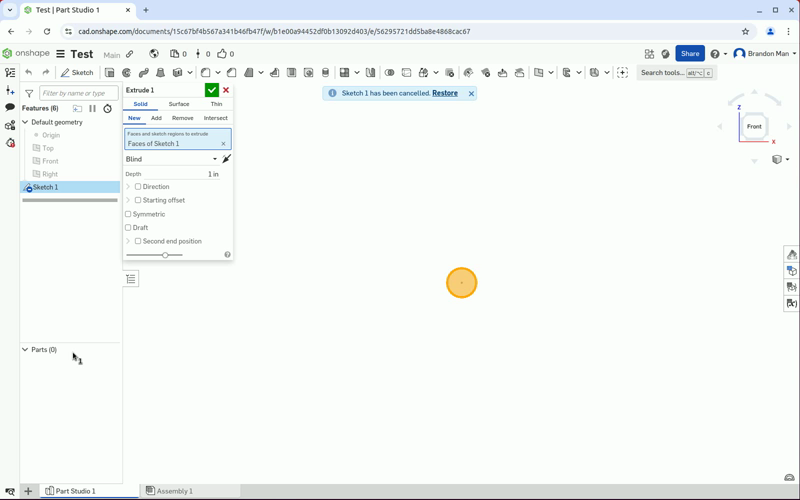
mouse_move(143, 106)
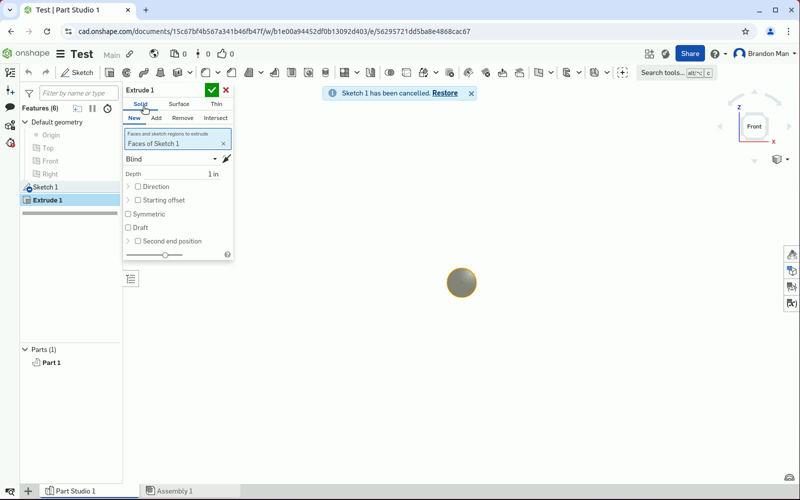
click(143, 106)
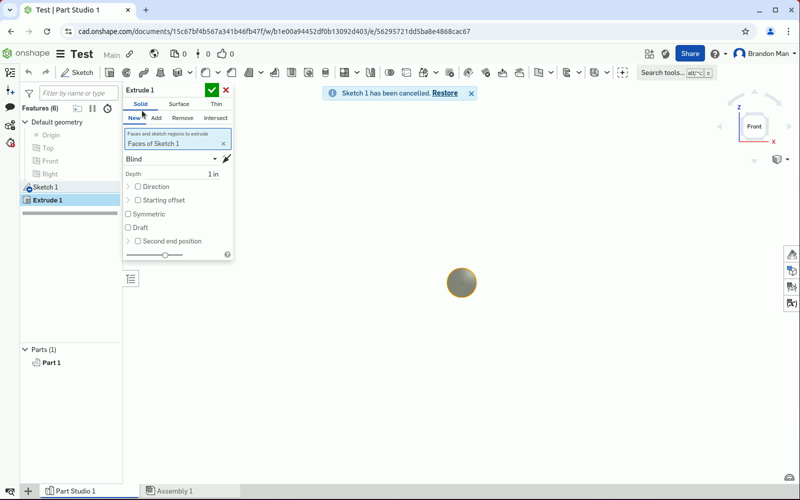
mouse_move(137, 120)
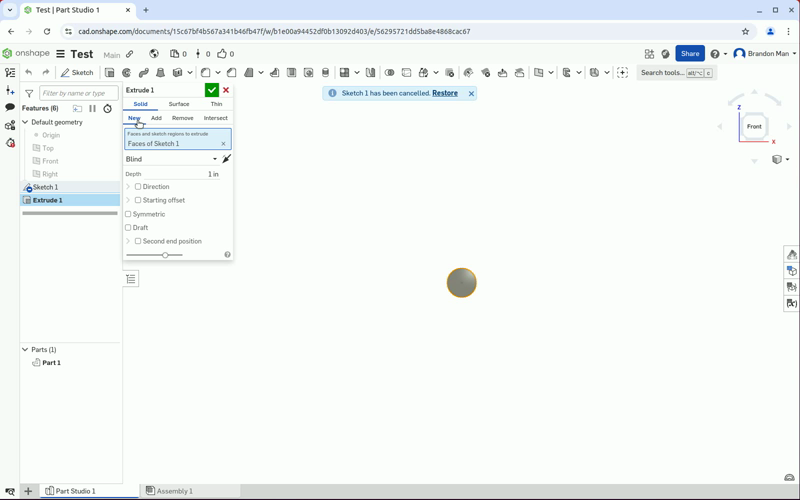
click(137, 120)
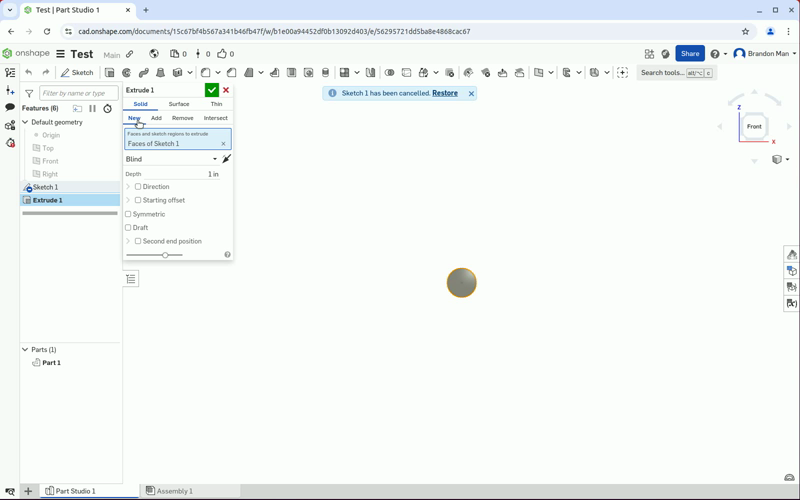
key(tab, 4)
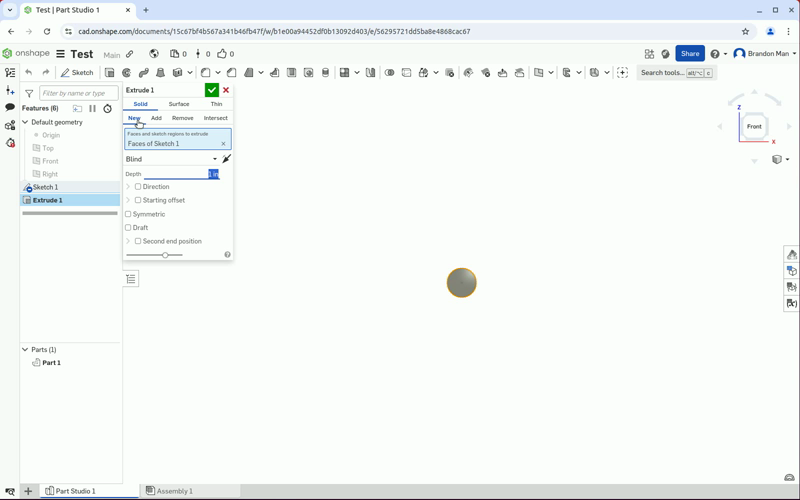
text(5.296)
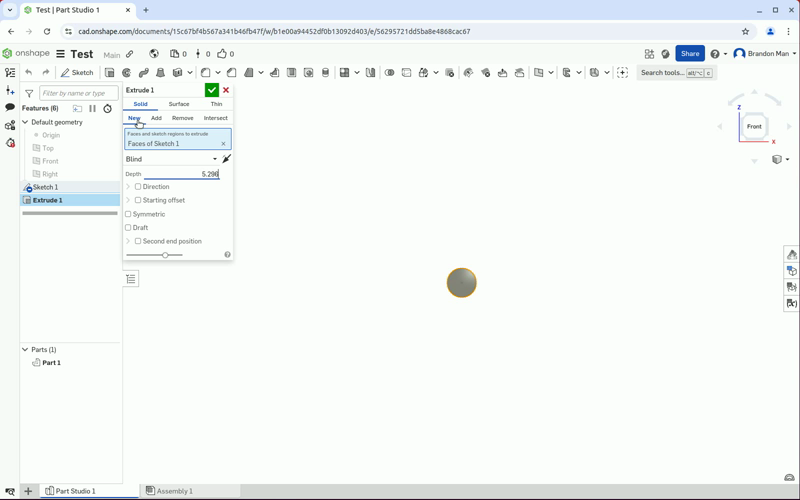
key(enter)
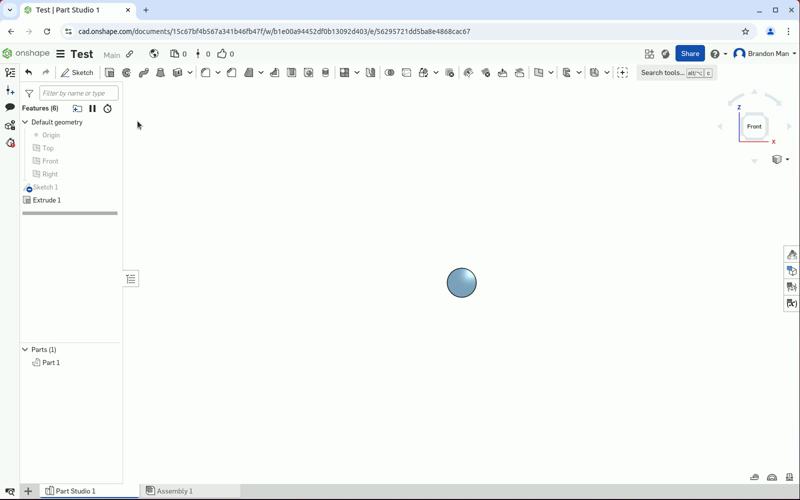
key(shift+h)
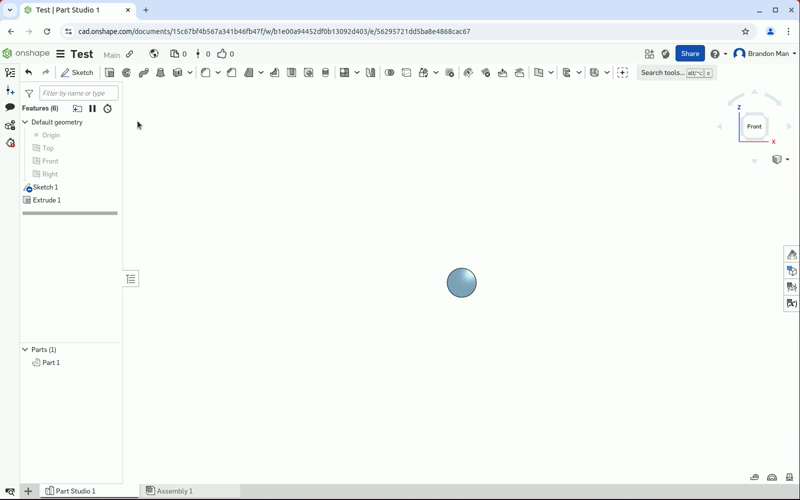
key(shift+h)
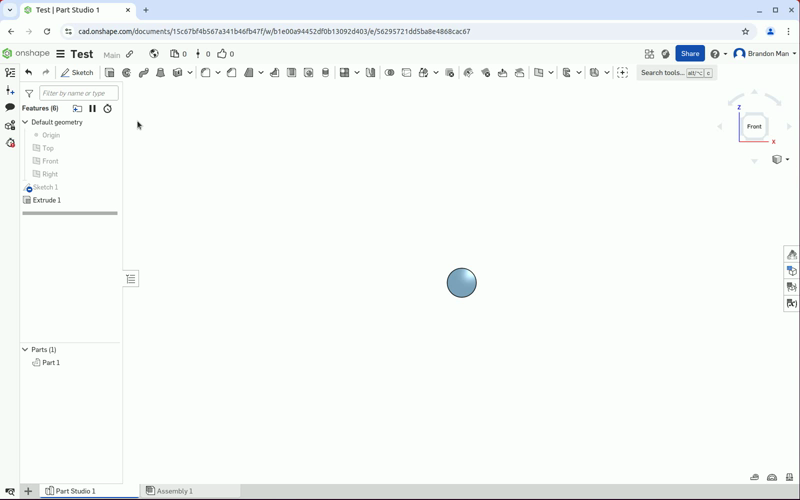
mouse_move(73, 189)
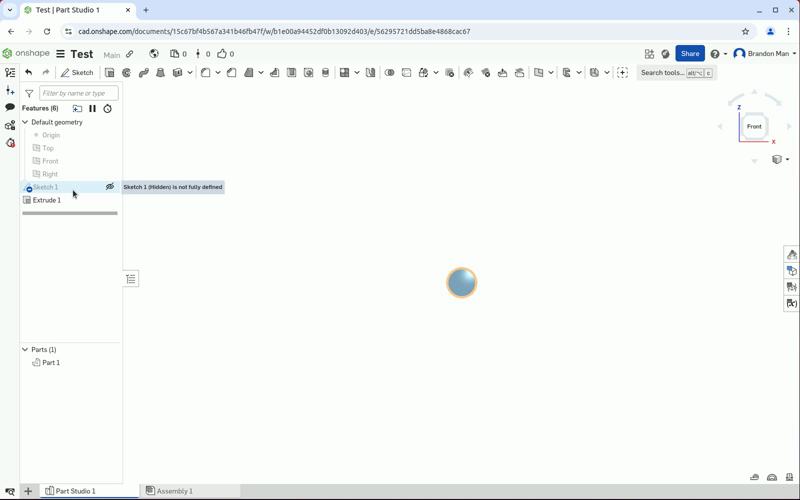
click(73, 189)
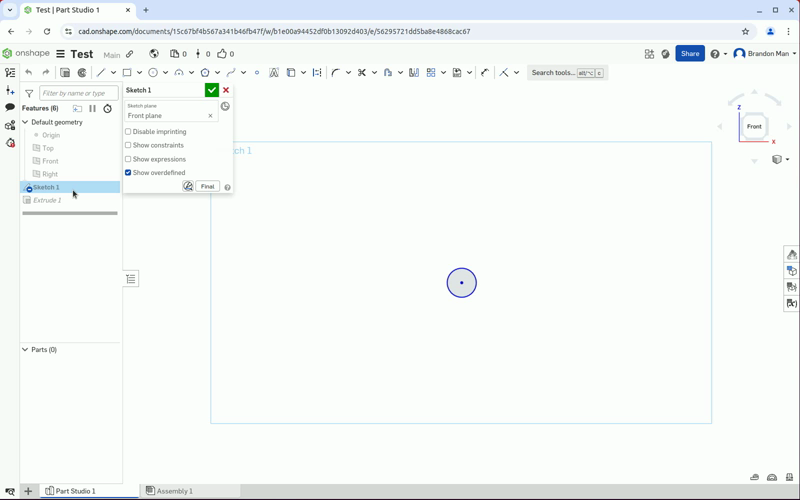
mouse_move(229, 92)
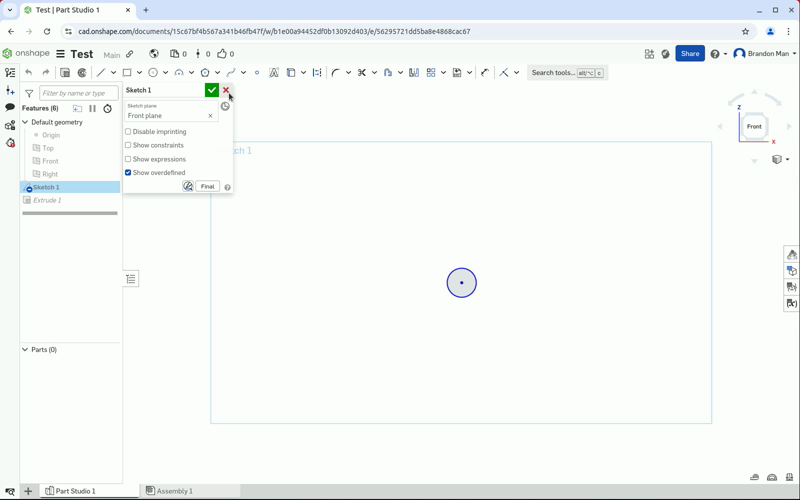
click(229, 92)
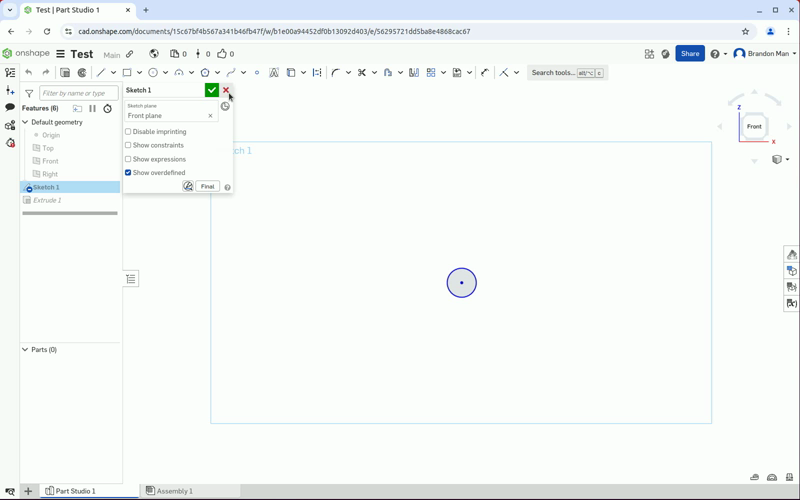
key(shift+s)
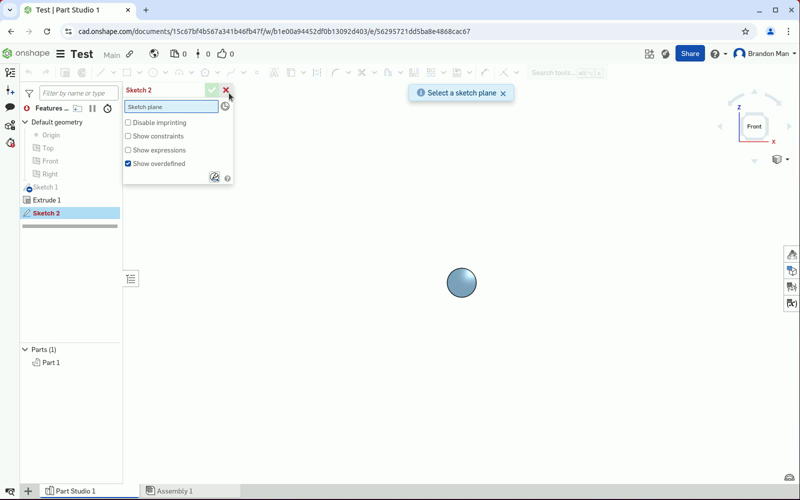
mouse_move(73, 163)
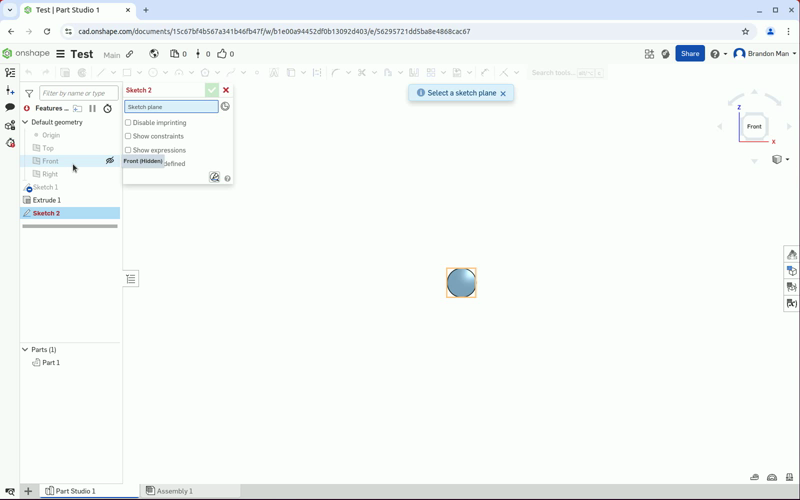
click(73, 163)
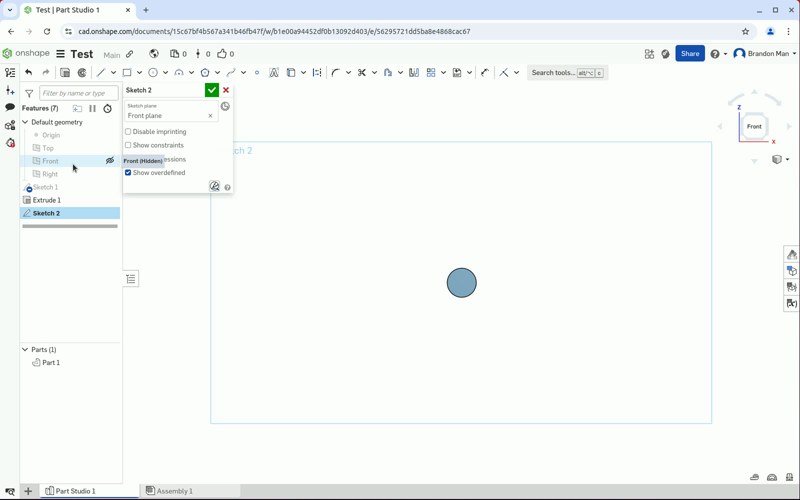
mouse_move(73, 352)
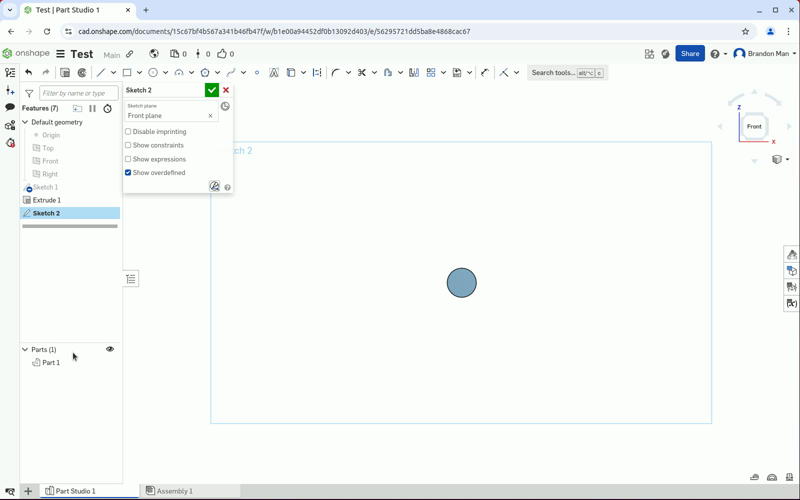
key(y)
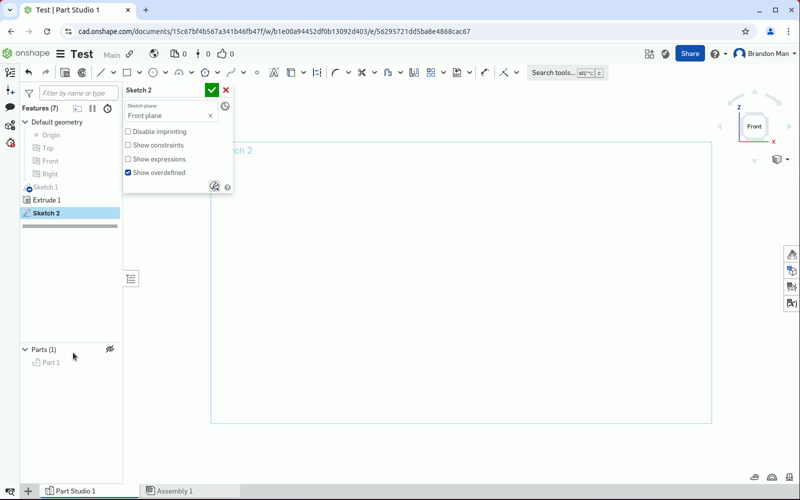
key(c)
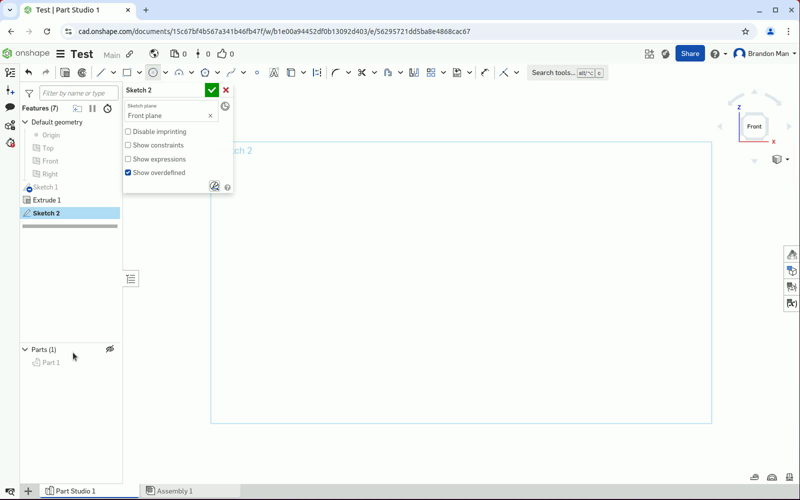
key_down(shift)
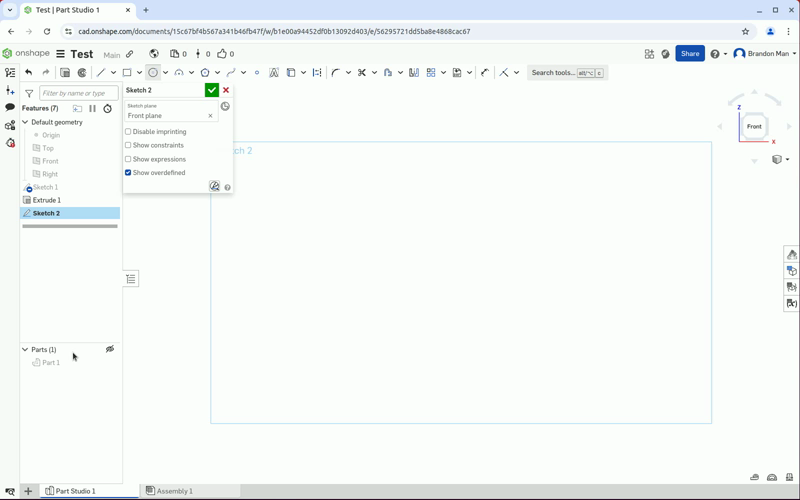
mouse_move(461, 282)
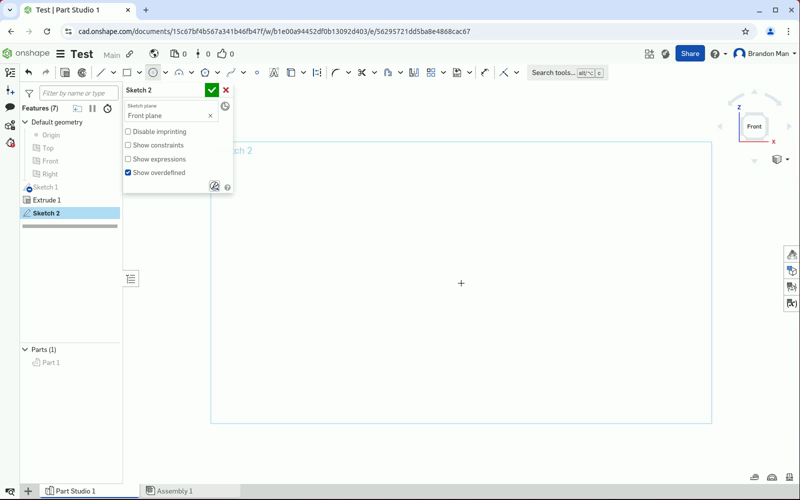
click(461, 282)
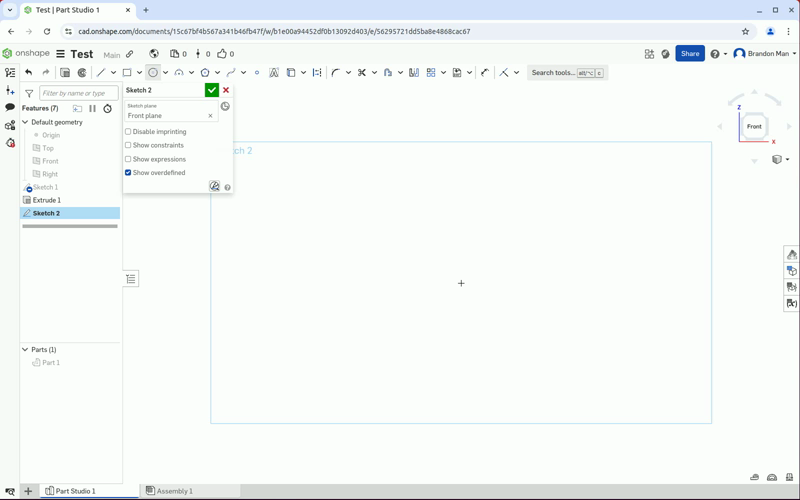
key_up(shift)
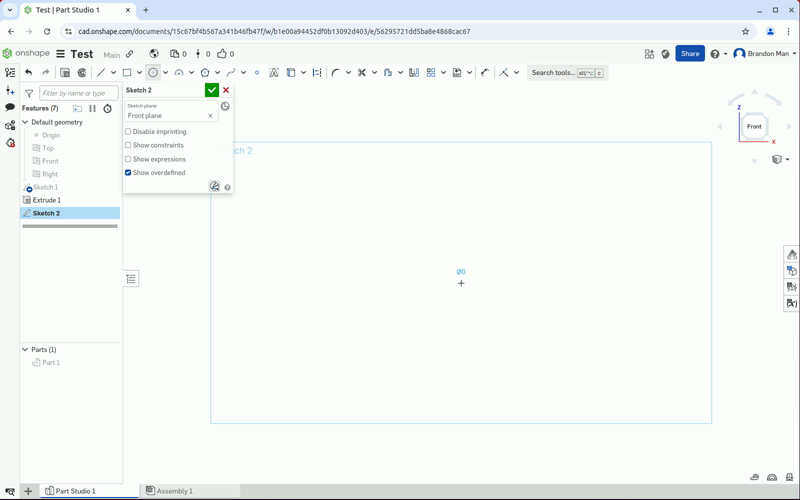
mouse_move(479, 282)
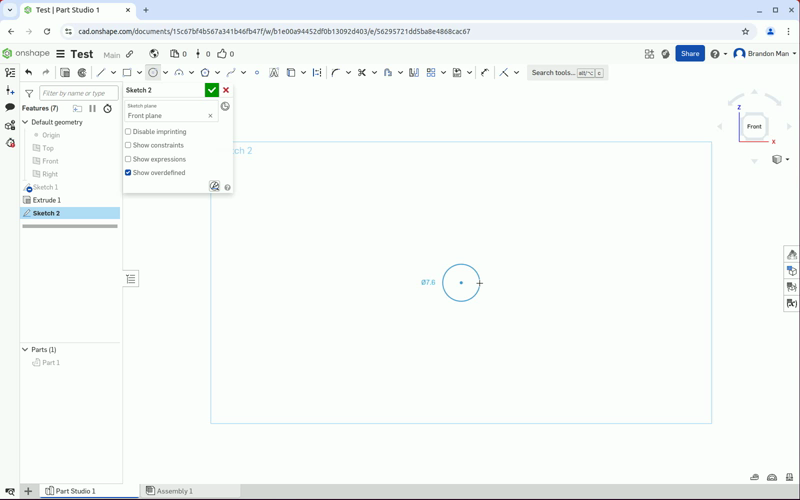
click(479, 282)
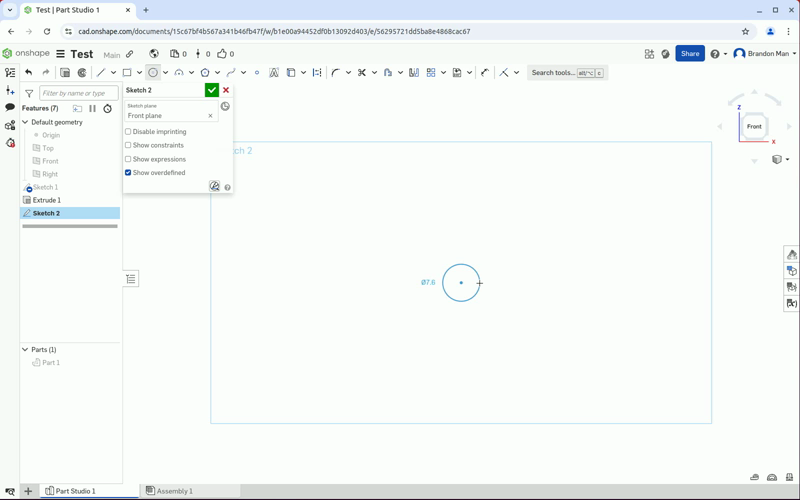
key(esc)
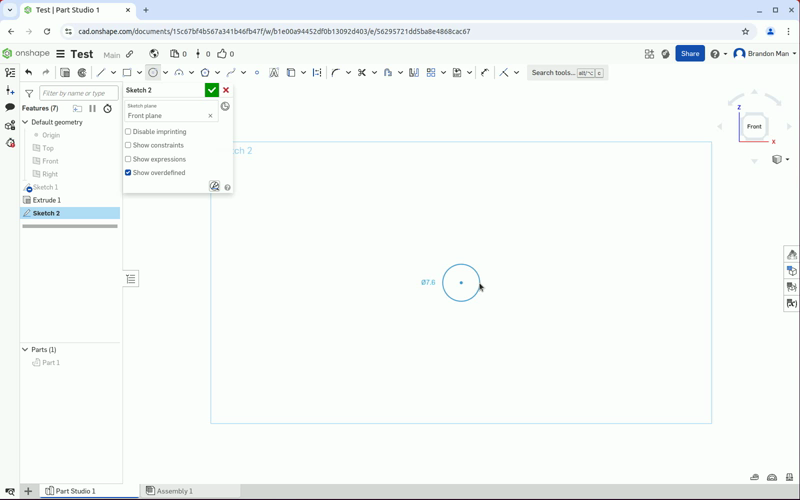
key(c)
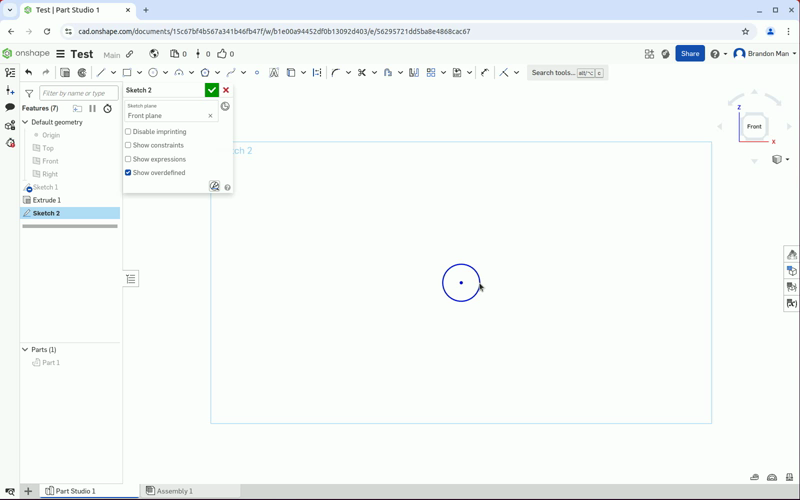
key_down(shift)
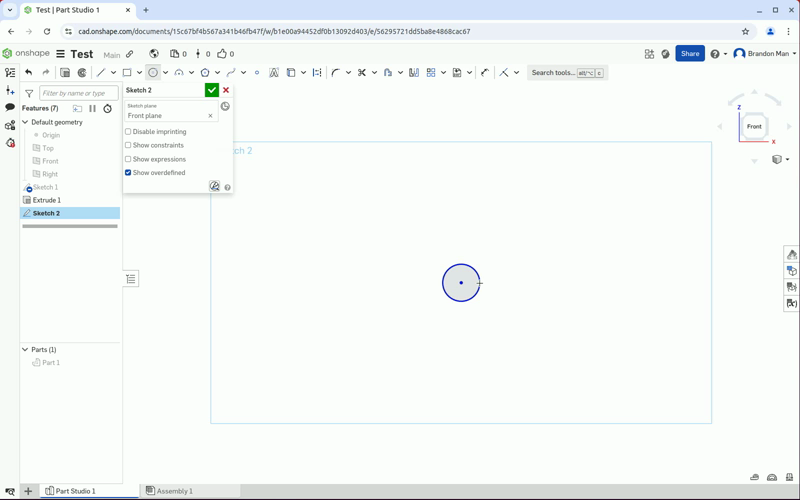
mouse_move(461, 282)
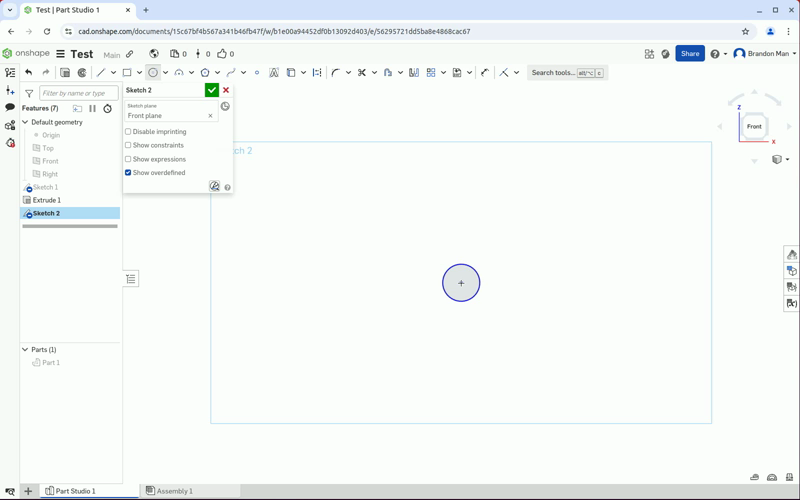
click(461, 282)
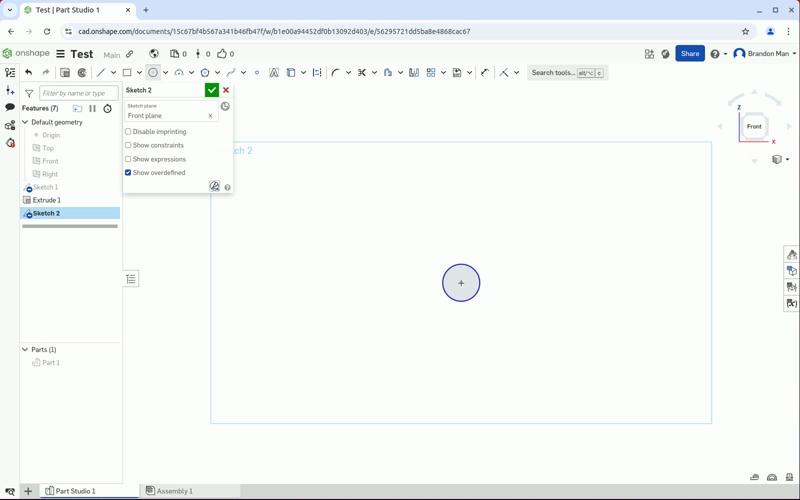
key_up(shift)
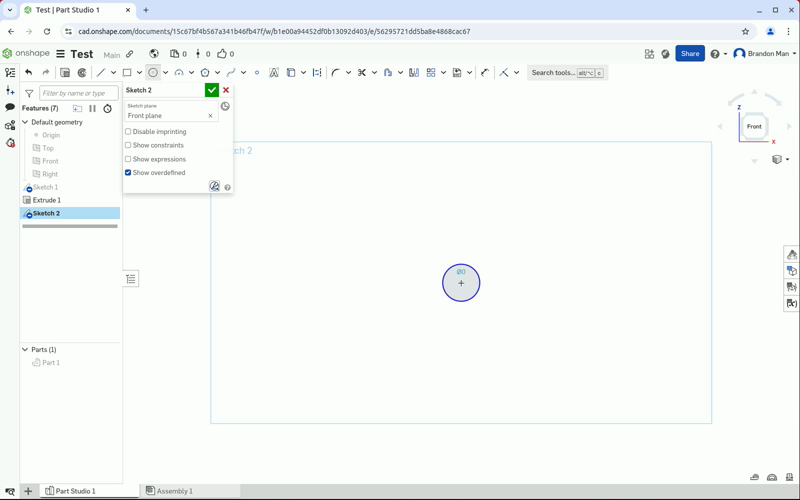
mouse_move(474, 282)
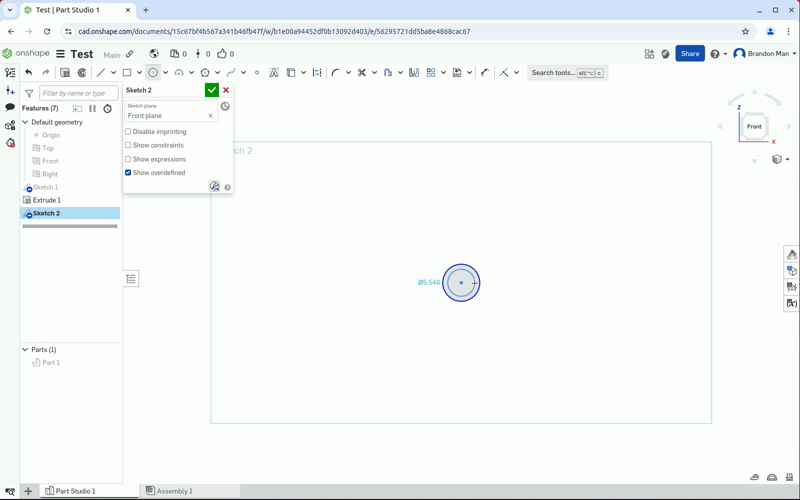
click(474, 282)
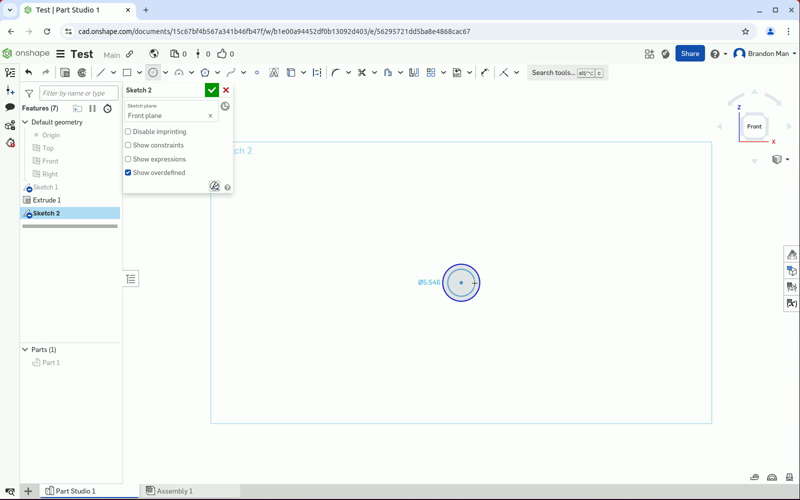
key(esc)
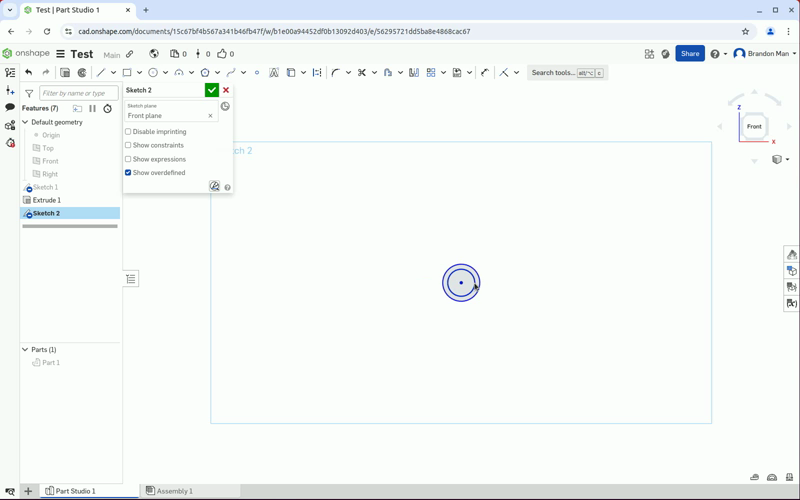
mouse_move(460, 299)
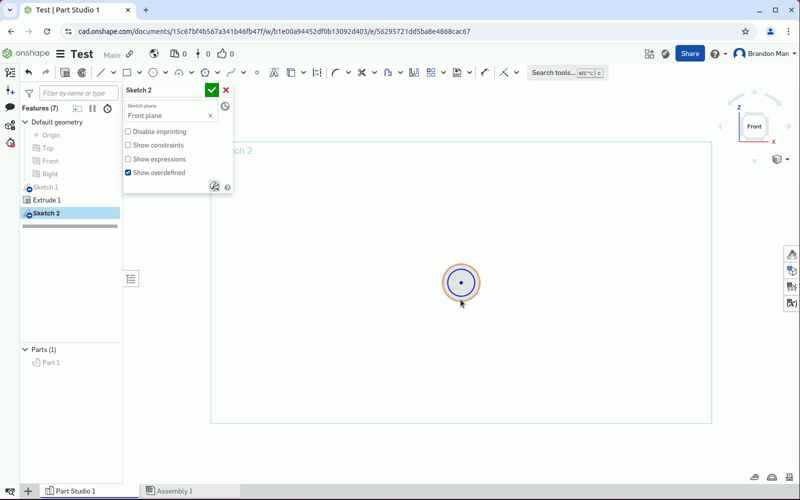
scroll(6)
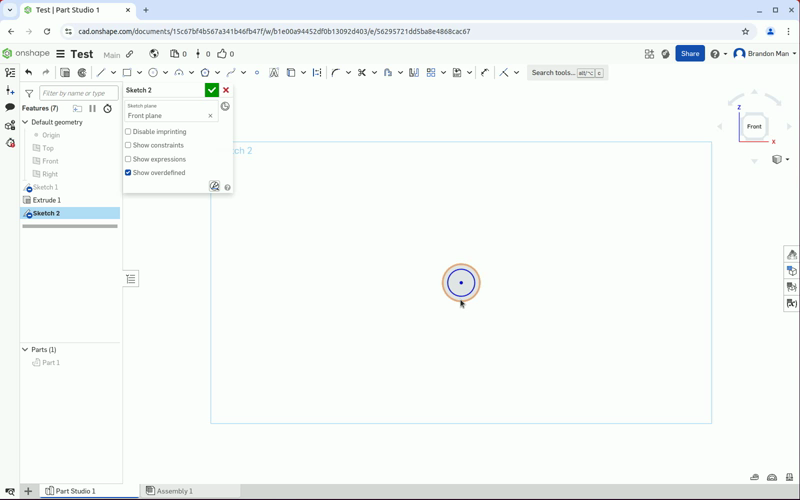
scroll(6)
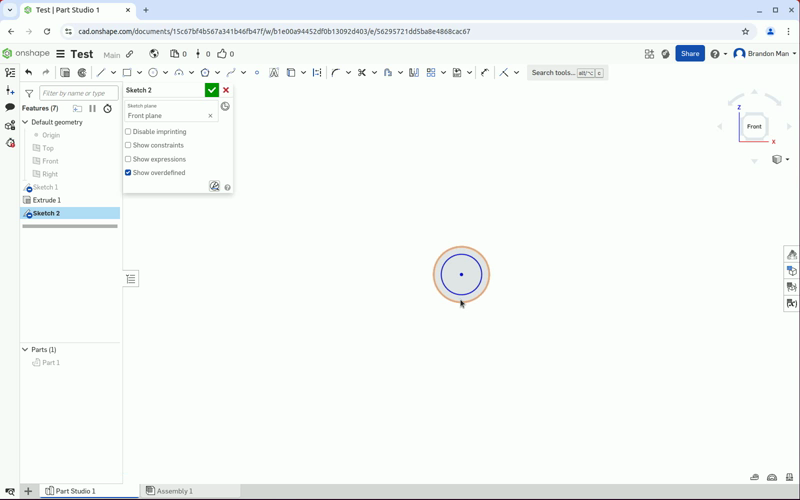
scroll(6)
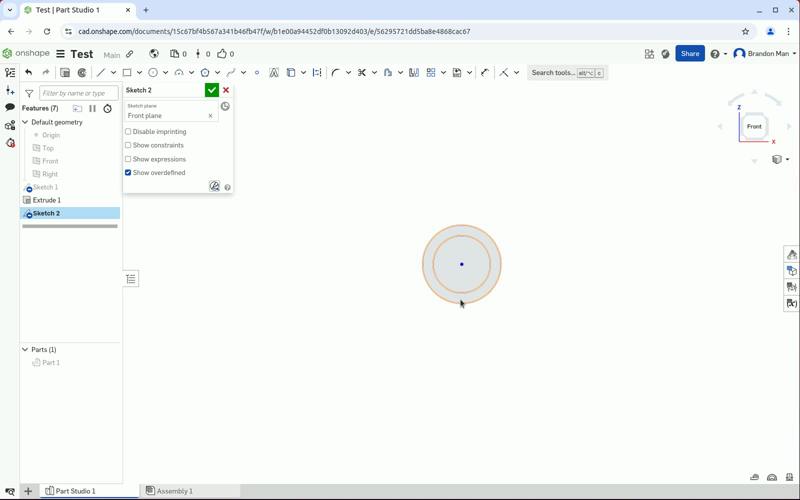
scroll(6)
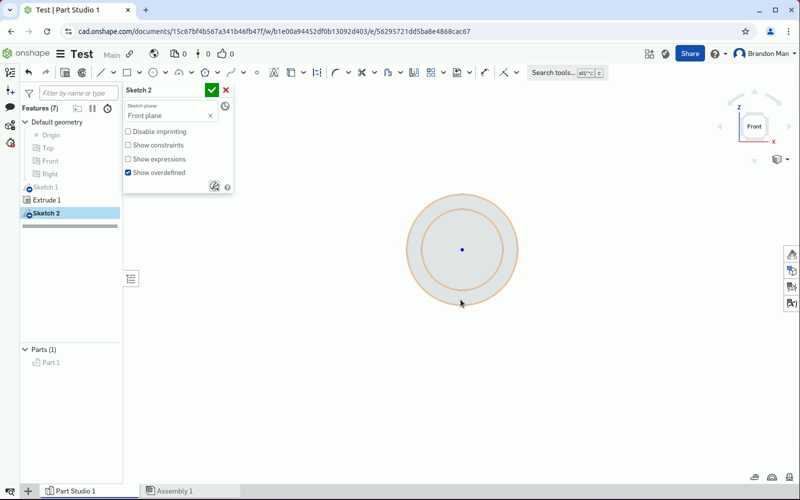
scroll(6)
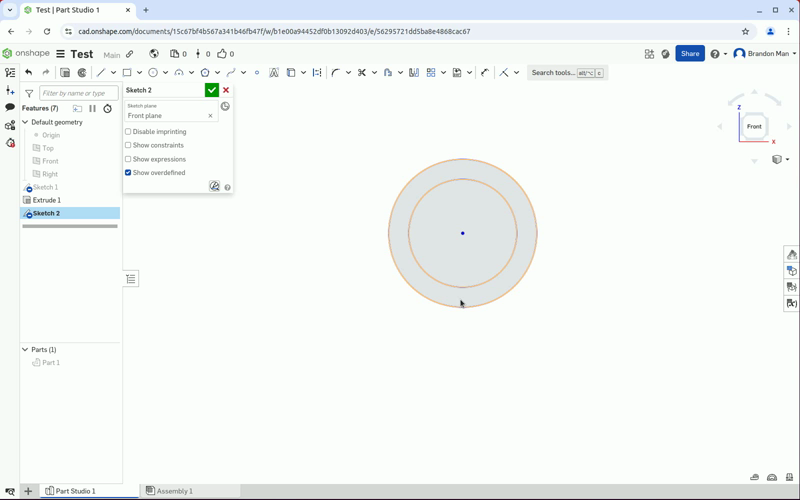
scroll(6)
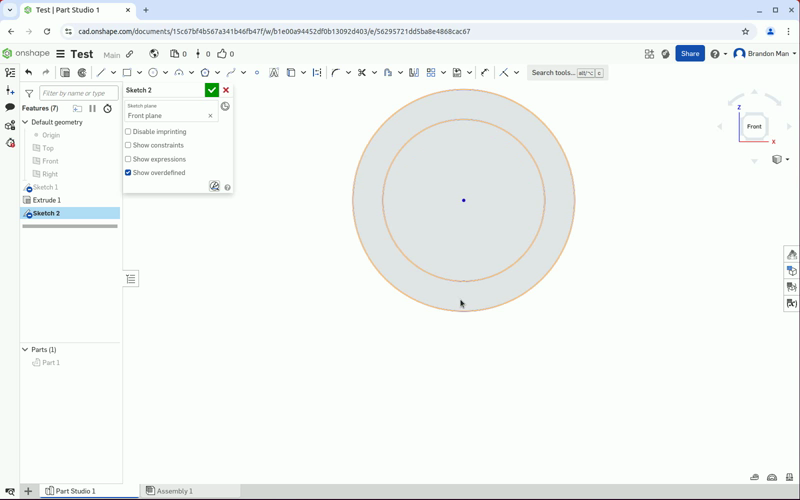
scroll(6)
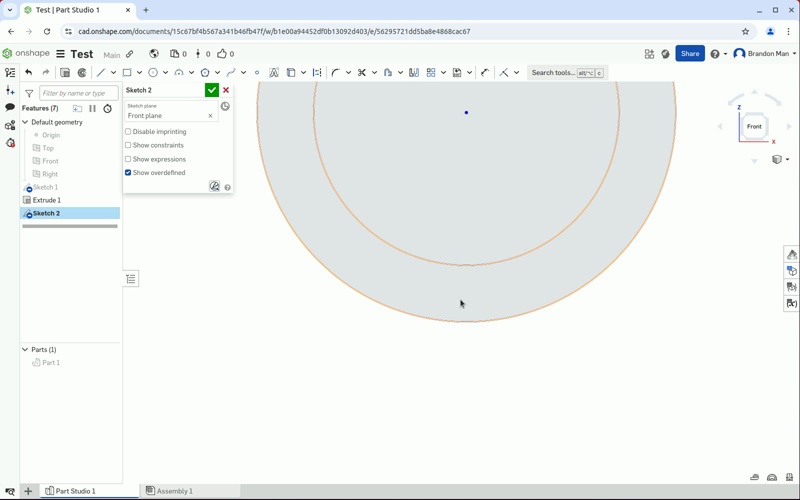
click(460, 299)
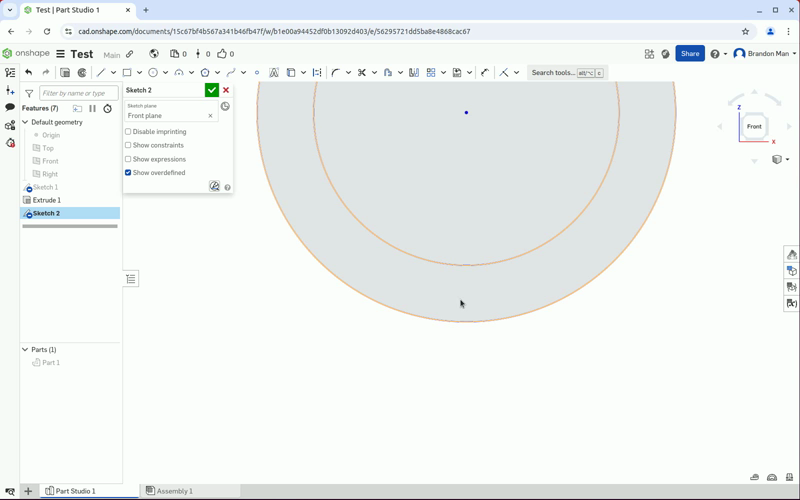
scroll(-6)
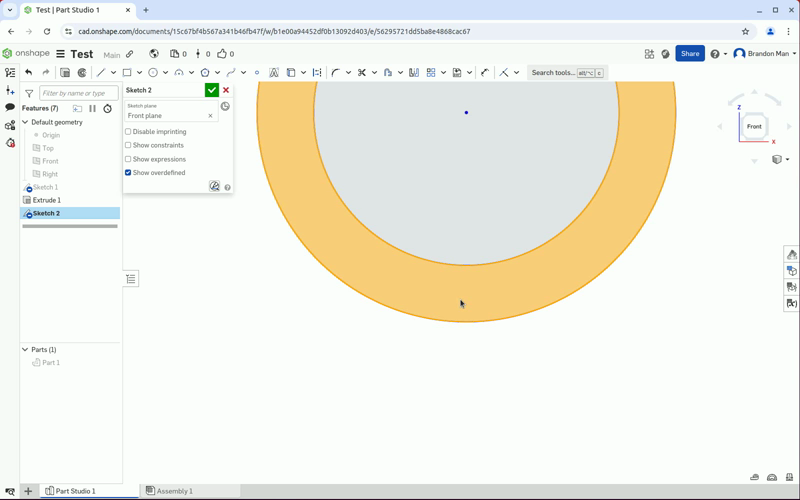
scroll(-6)
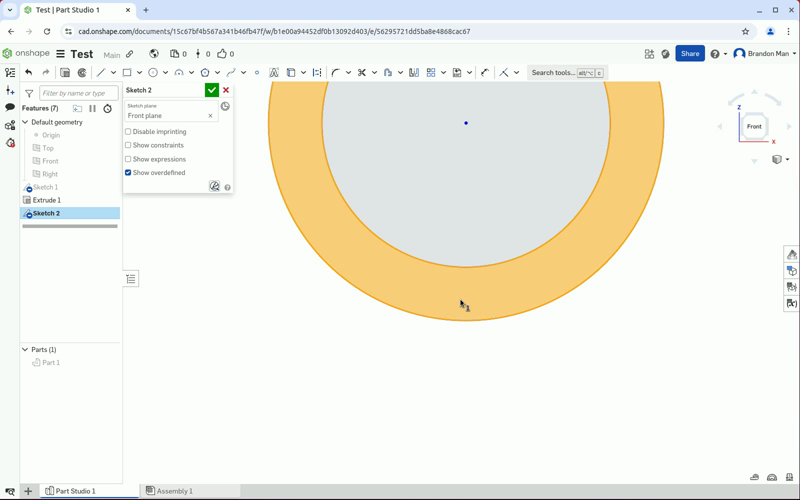
scroll(-6)
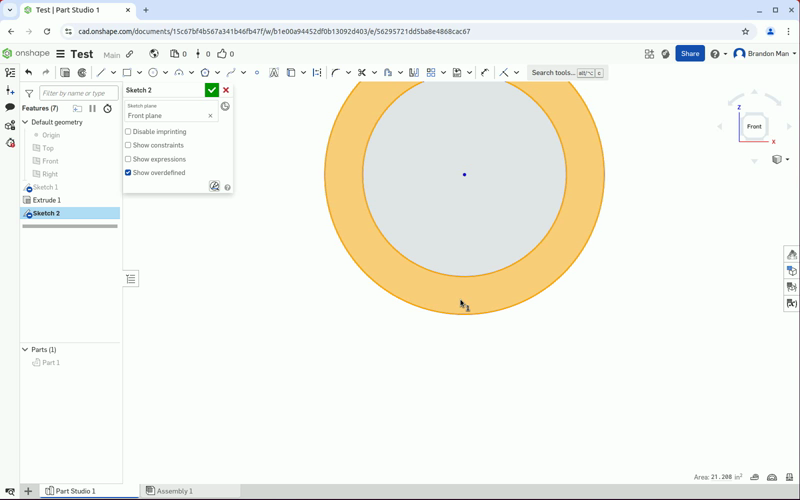
scroll(-6)
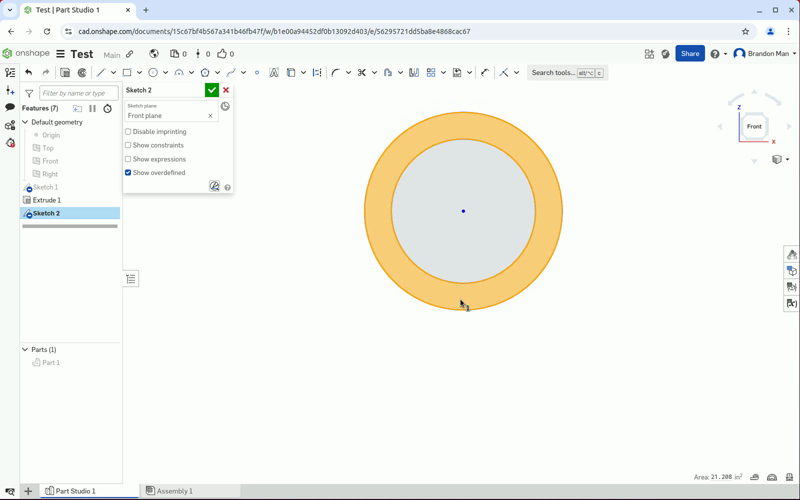
scroll(-6)
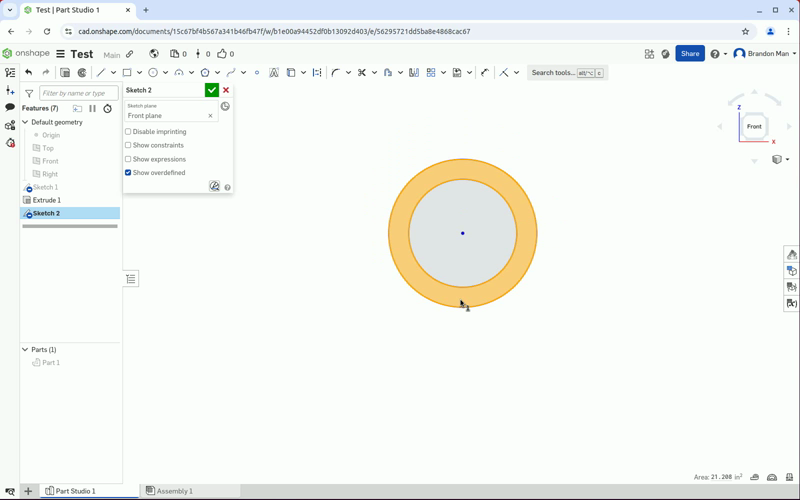
scroll(-6)
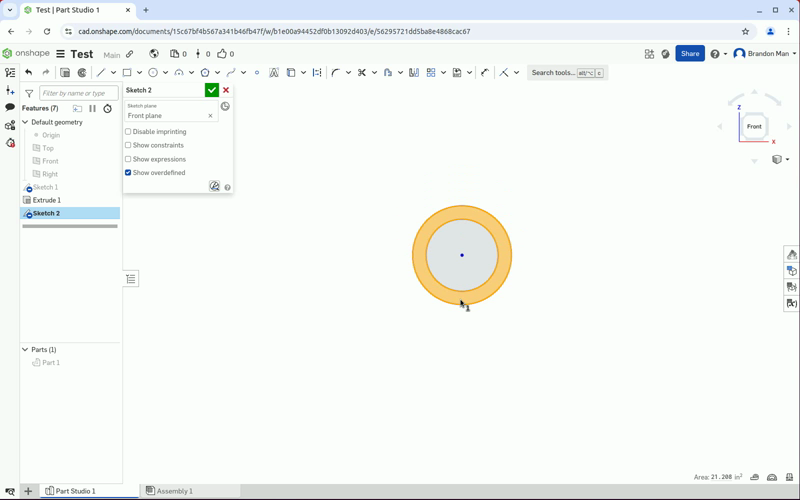
scroll(-6)
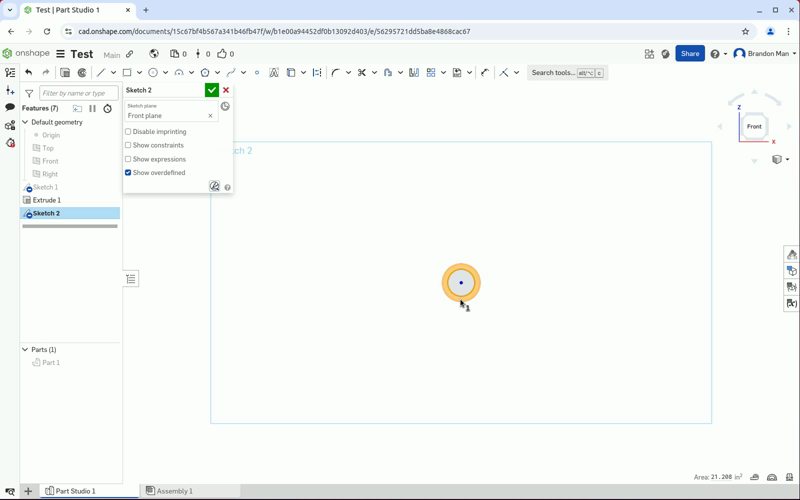
mouse_move(73, 352)
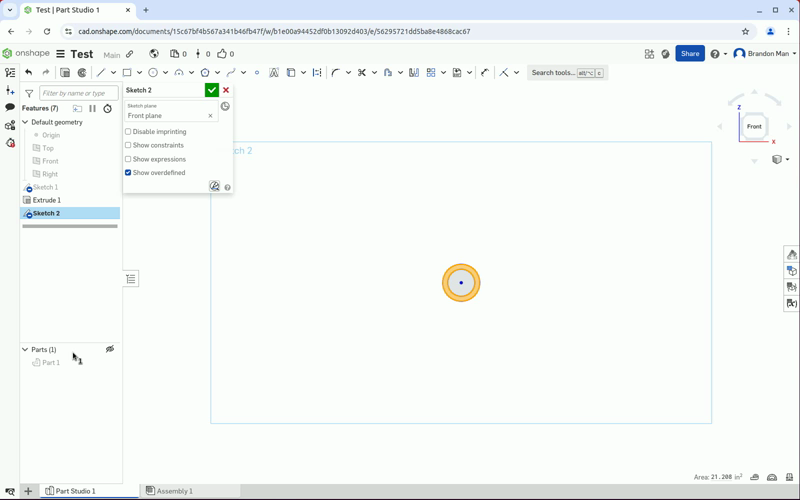
key(shift+y)
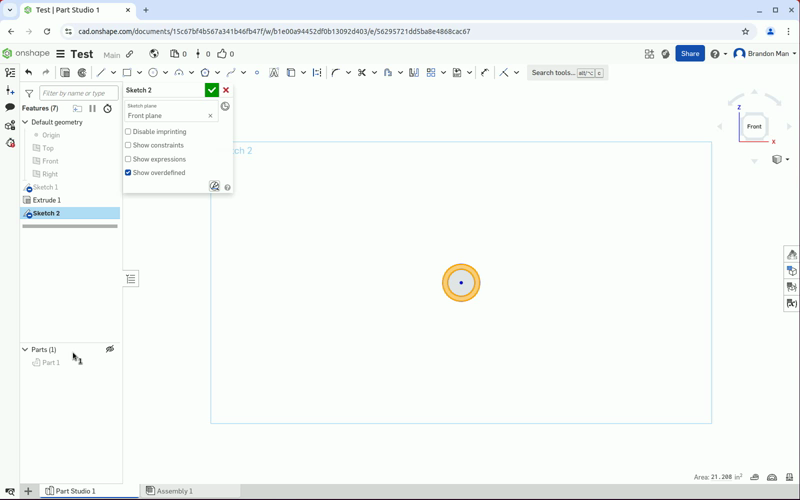
key(shift+e)
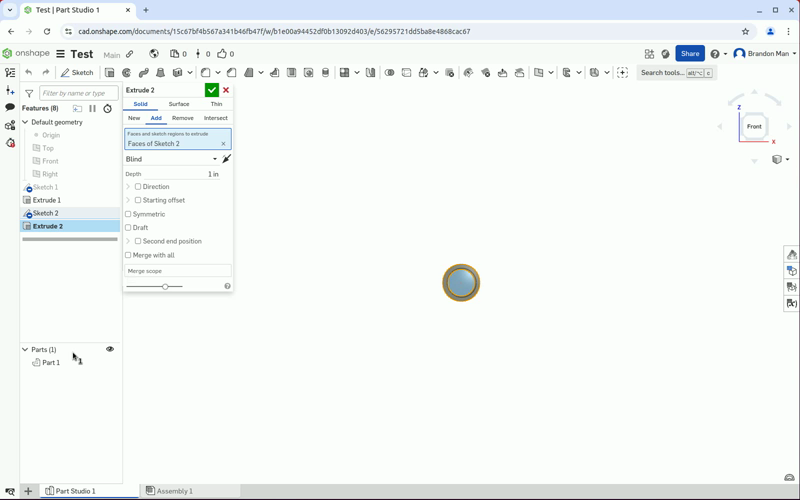
mouse_move(143, 106)
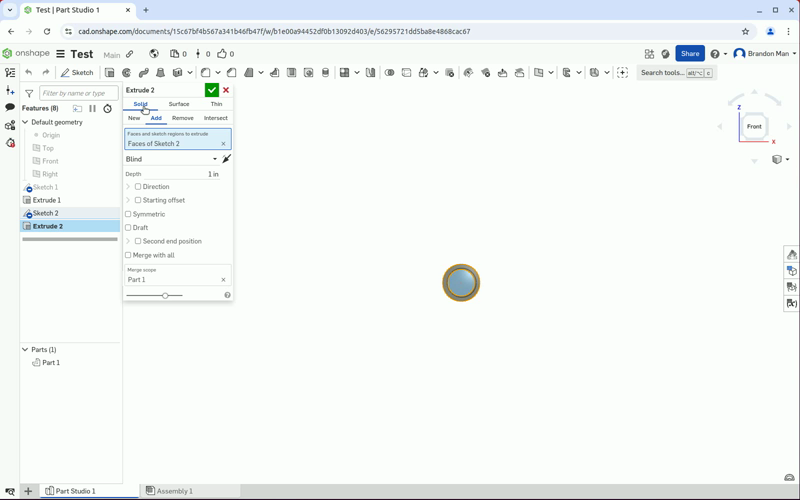
click(143, 106)
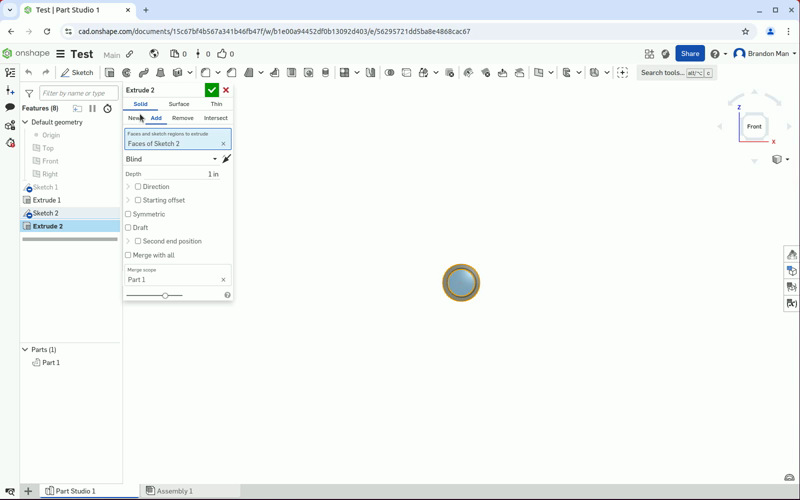
mouse_move(137, 120)
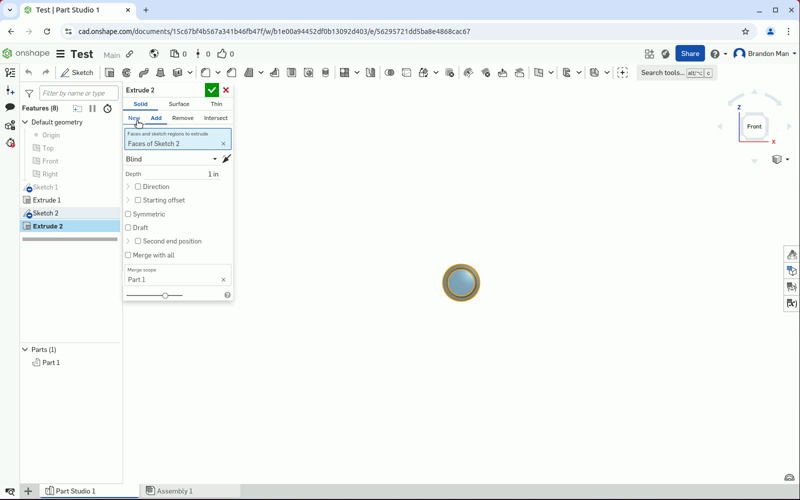
click(137, 120)
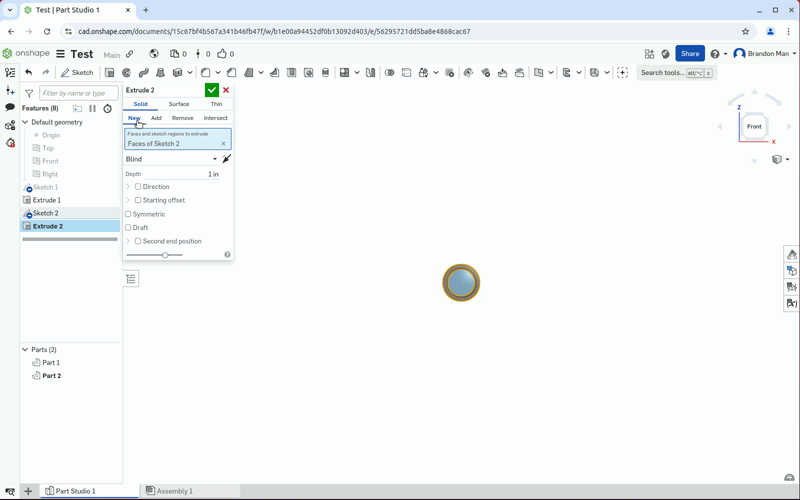
key(tab, 4)
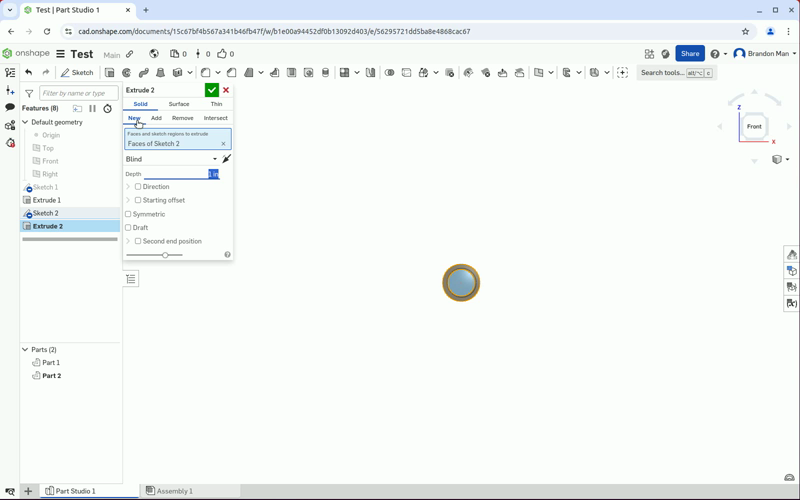
text(1.444)
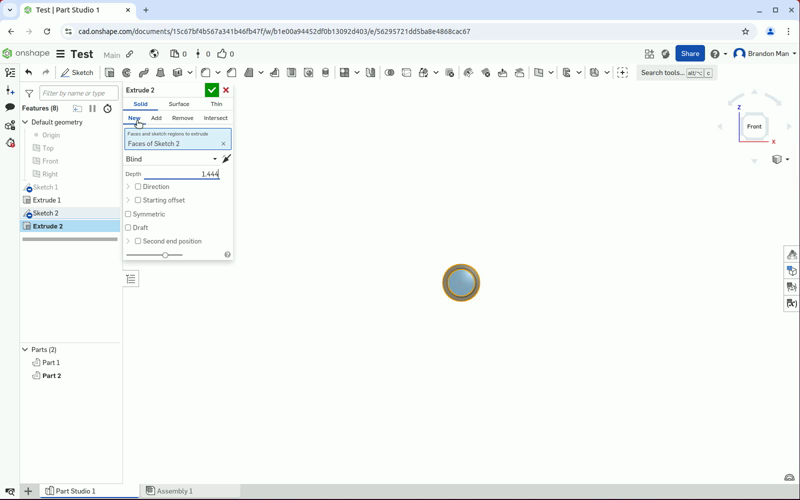
key(enter)
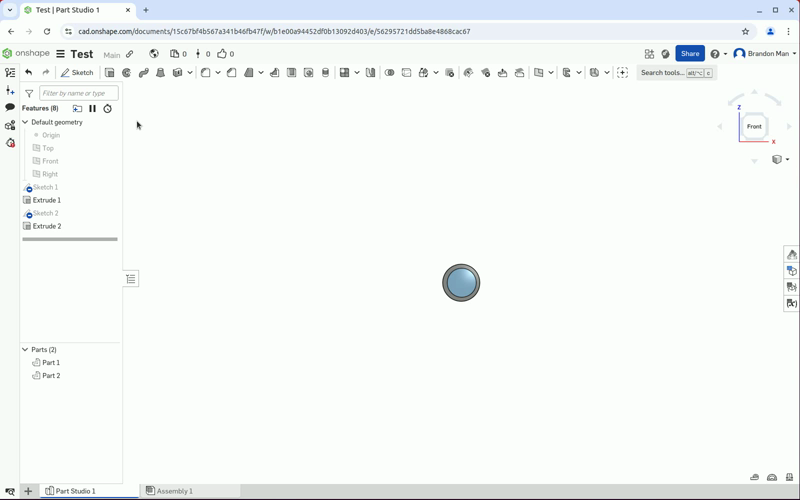
key(shift+h)
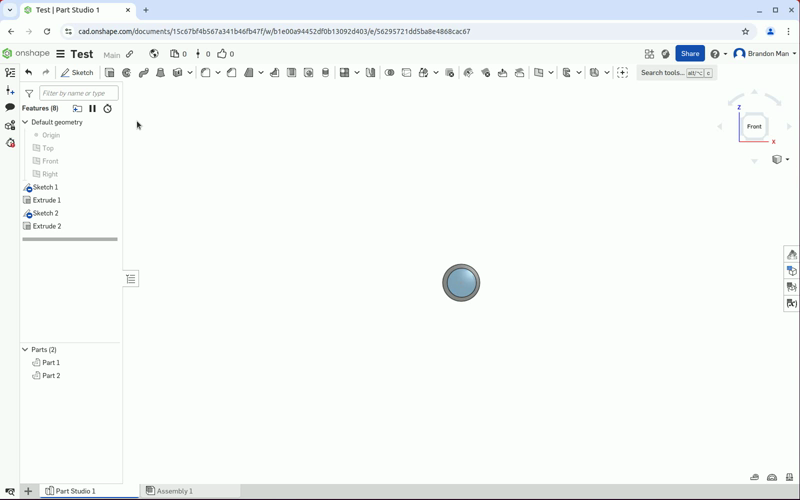
key(shift+h)
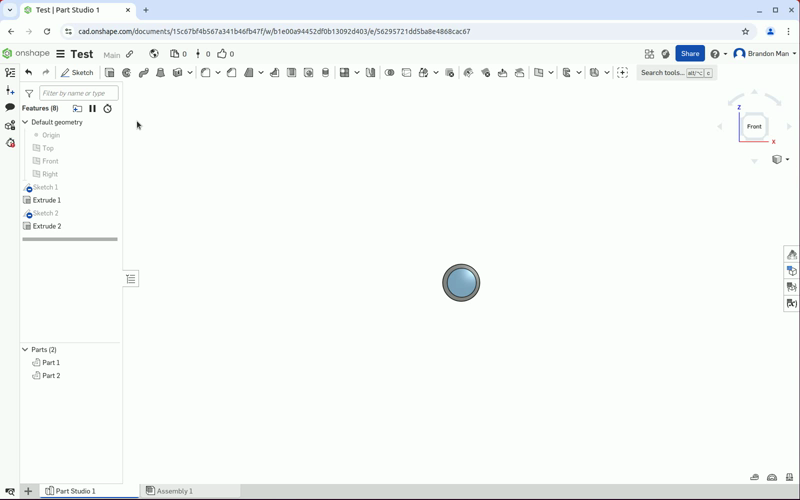
mouse_move(73, 189)
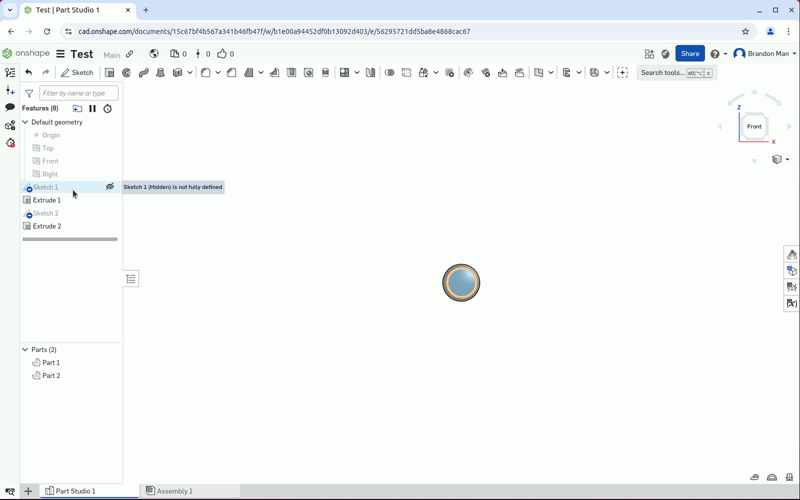
click(73, 189)
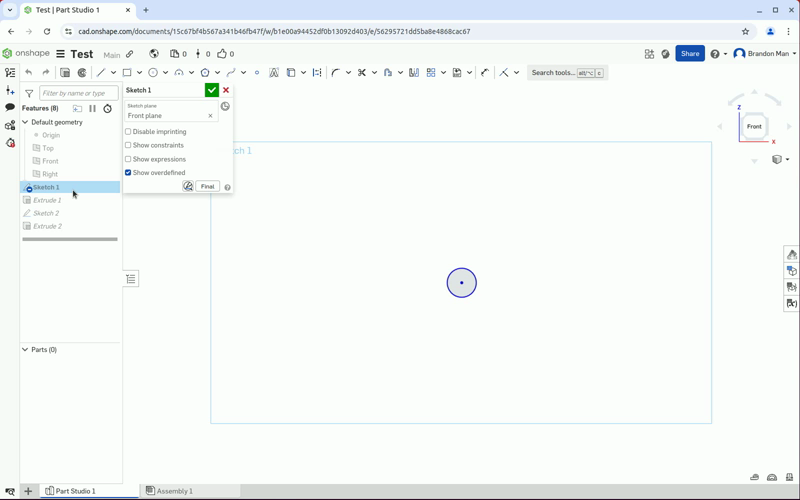
mouse_move(229, 92)
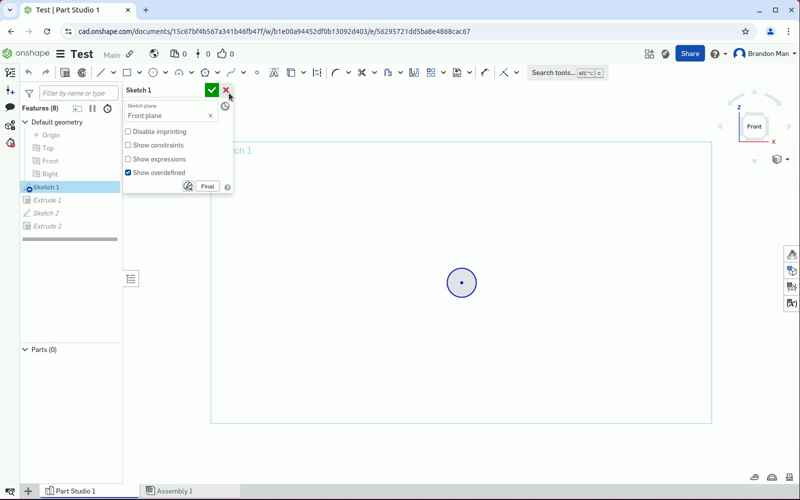
click(229, 92)
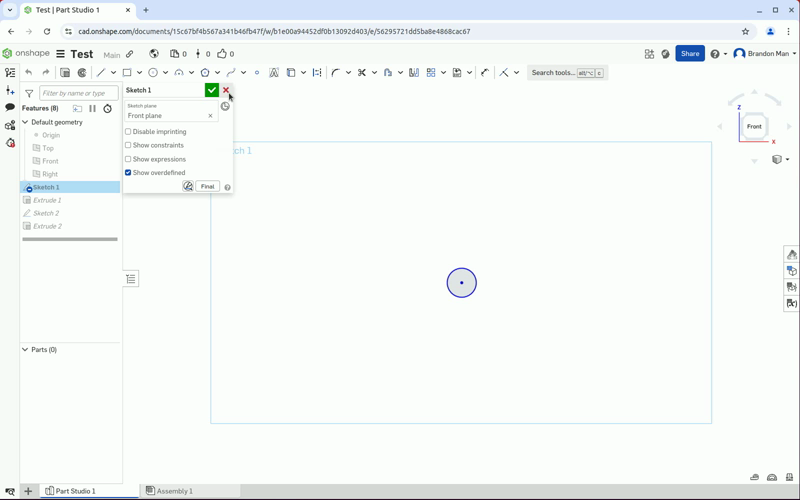
key(shift+s)
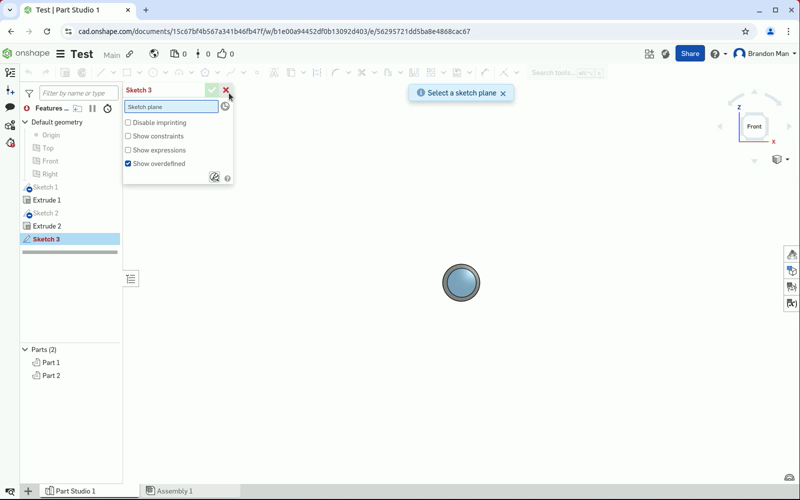
mouse_move(73, 163)
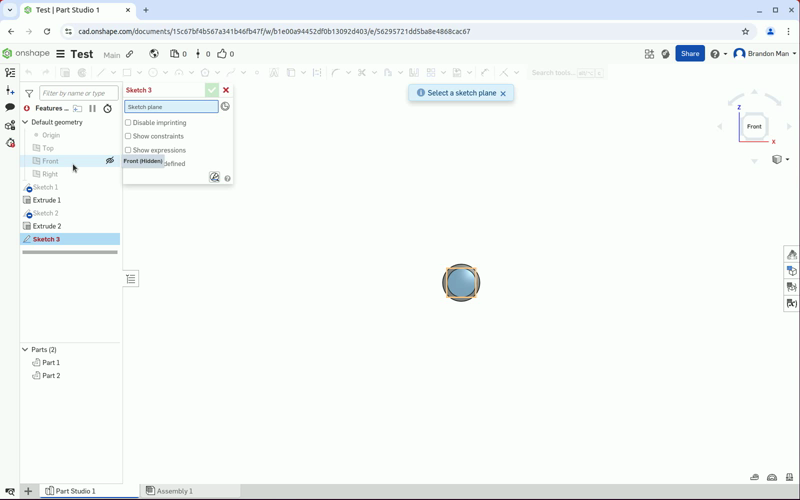
click(73, 163)
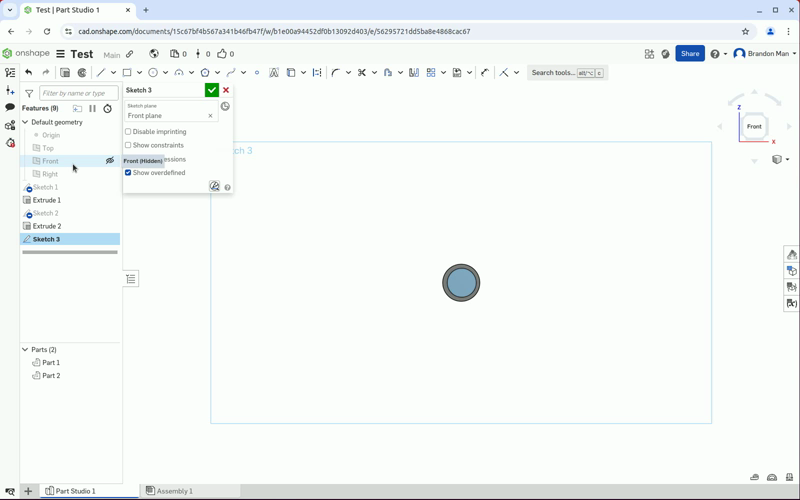
mouse_move(73, 352)
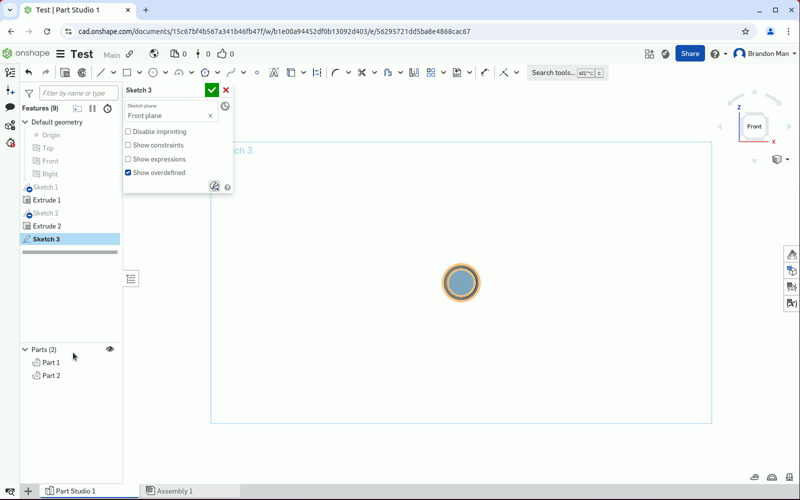
key(y)
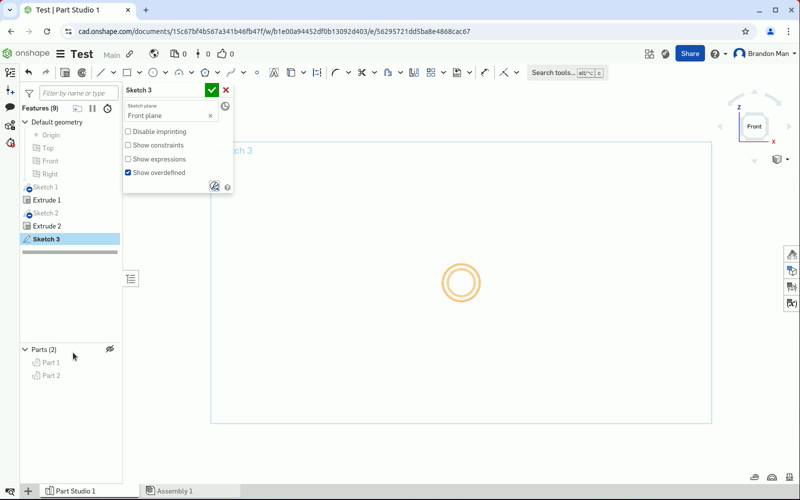
key(c)
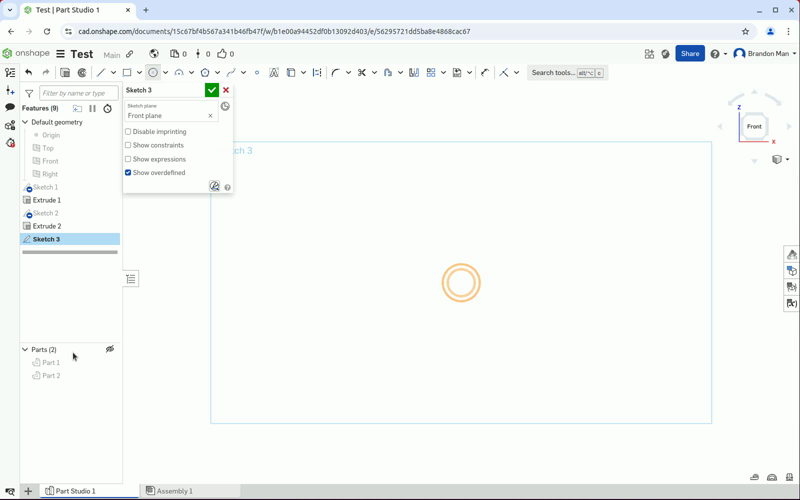
key_down(shift)
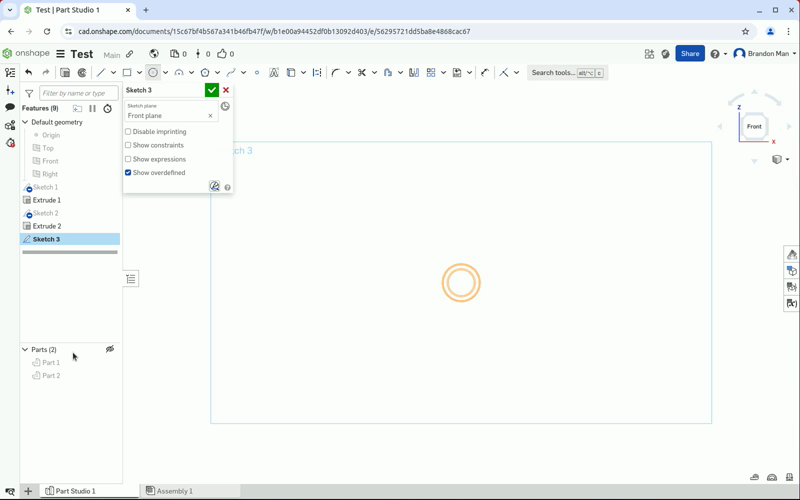
mouse_move(460, 282)
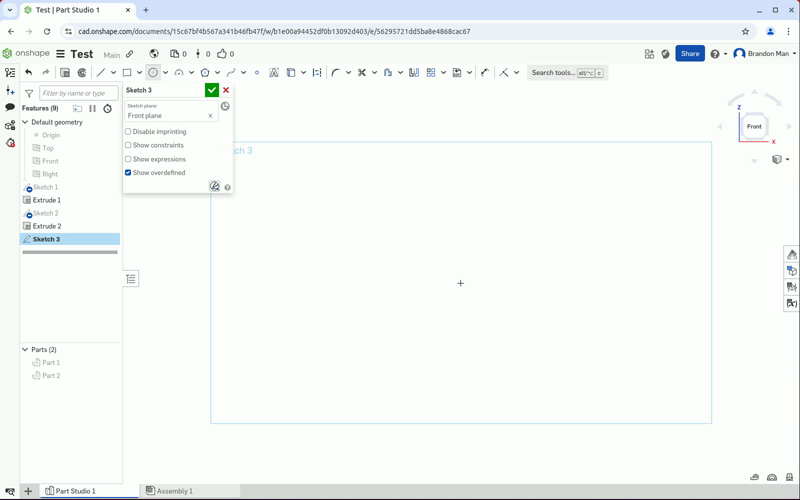
click(460, 282)
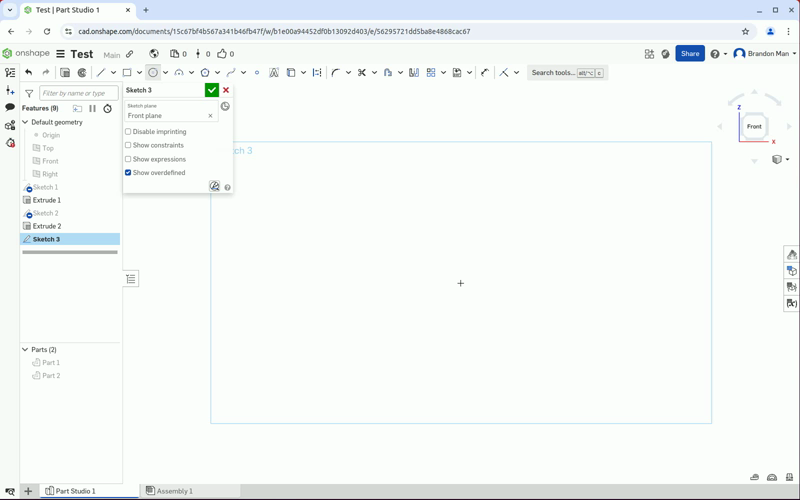
key_up(shift)
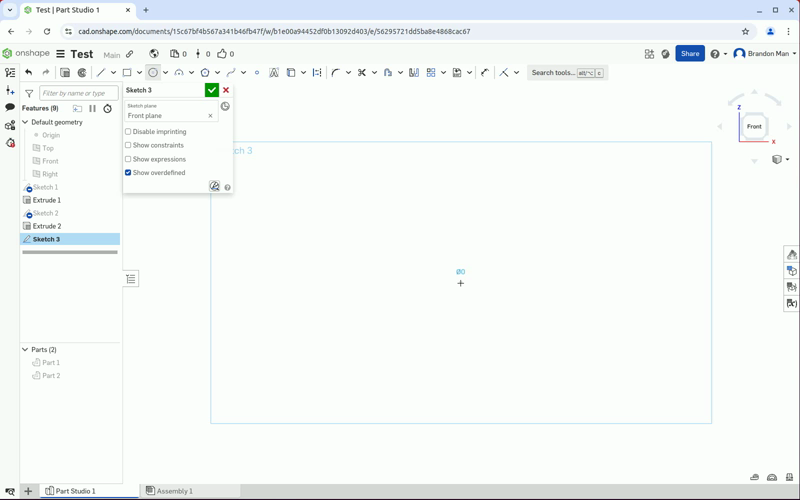
mouse_move(470, 282)
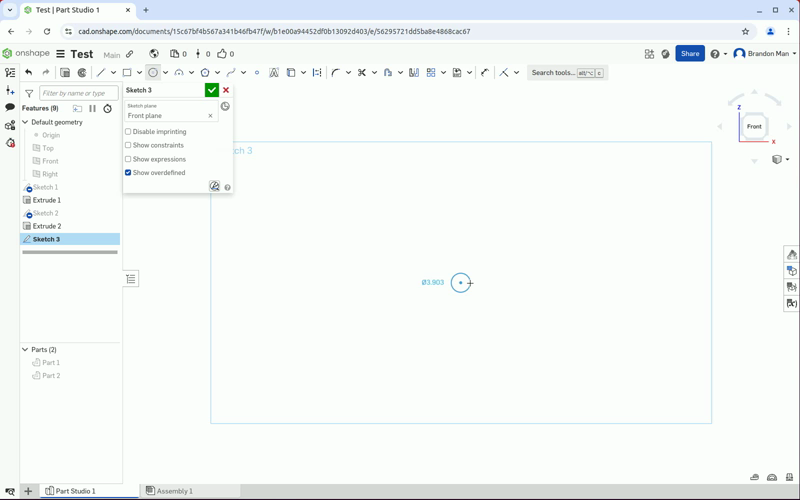
click(470, 282)
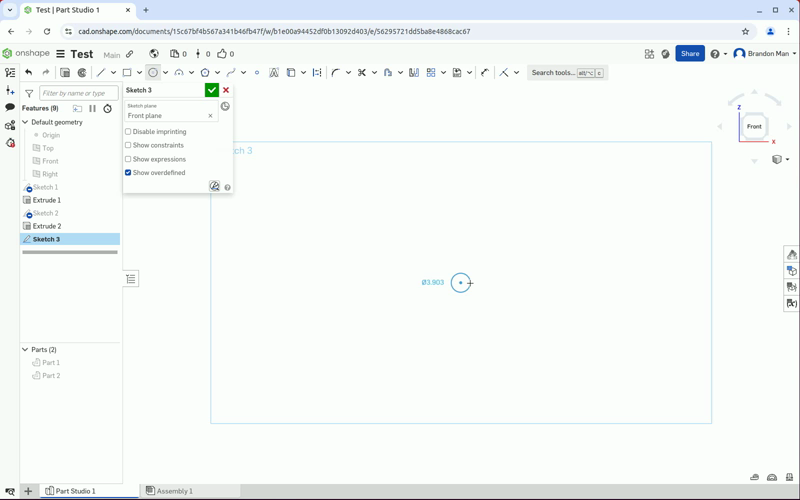
key(esc)
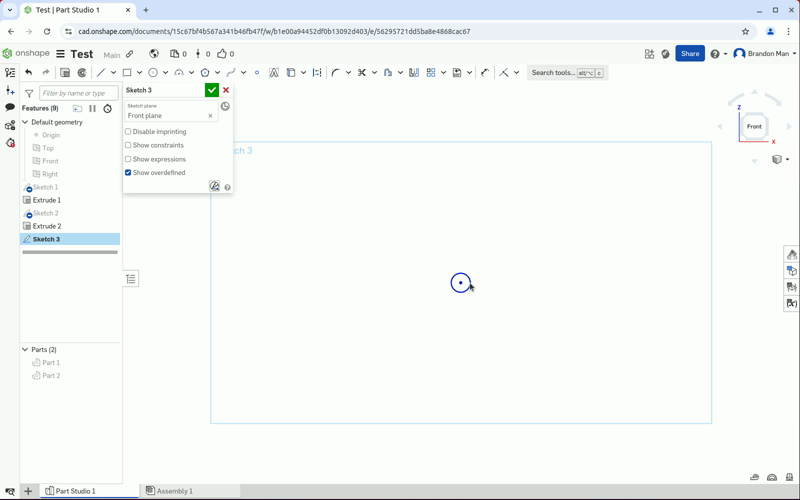
mouse_move(460, 279)
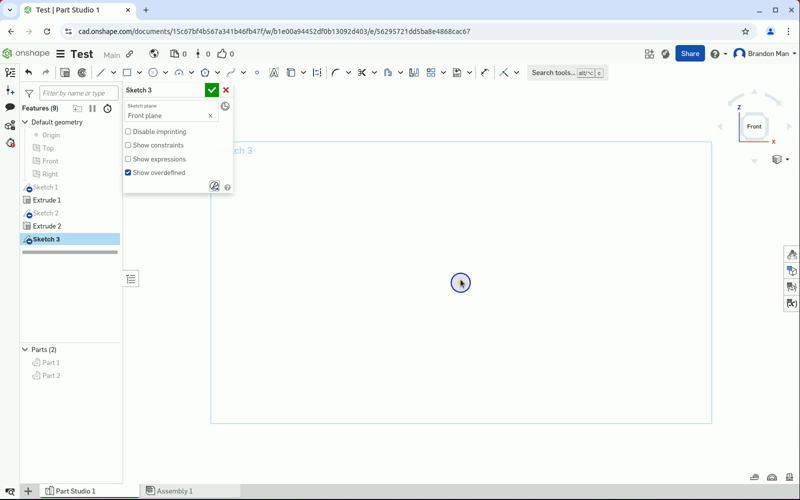
scroll(6)
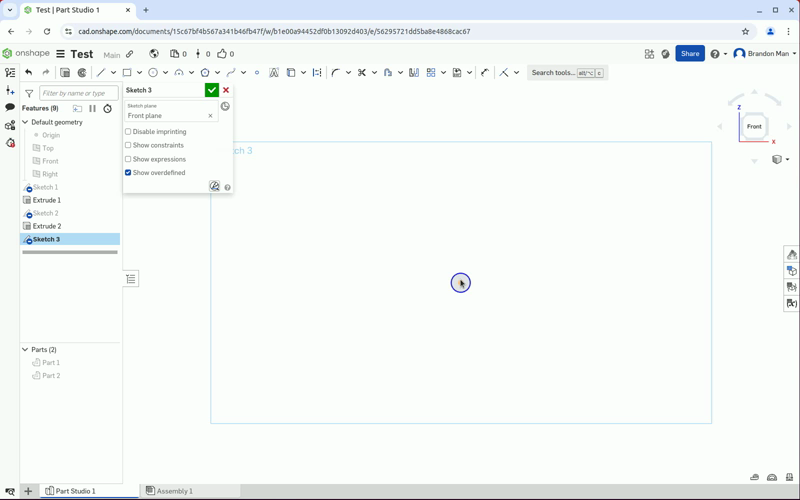
scroll(6)
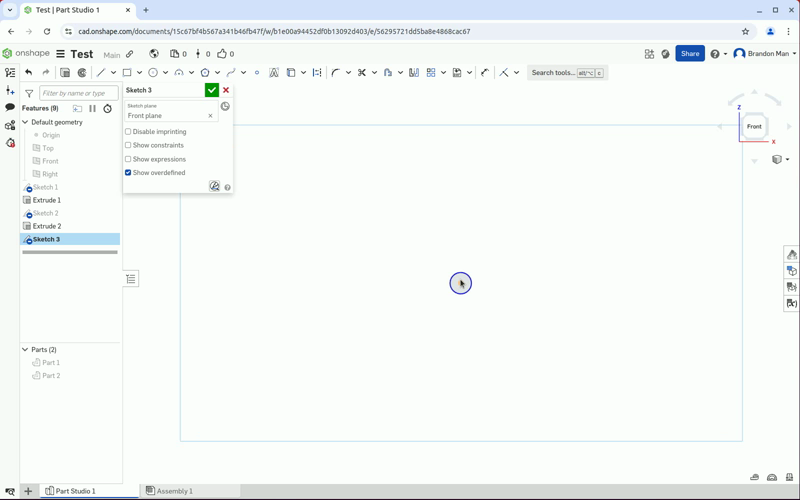
scroll(6)
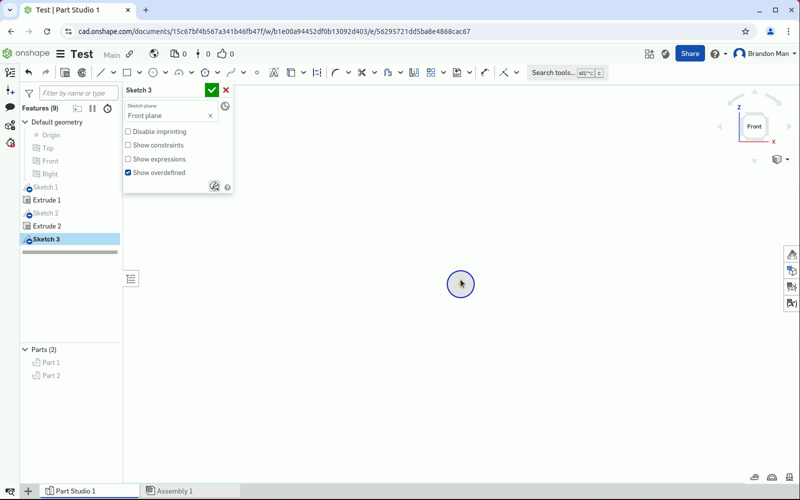
scroll(6)
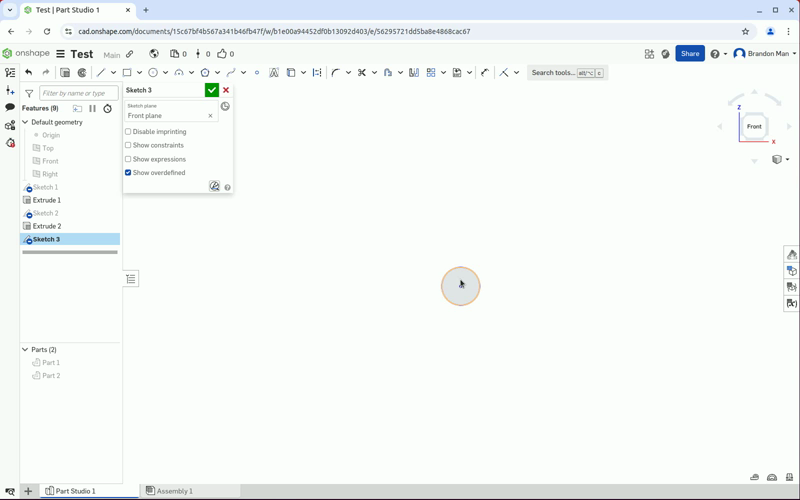
scroll(6)
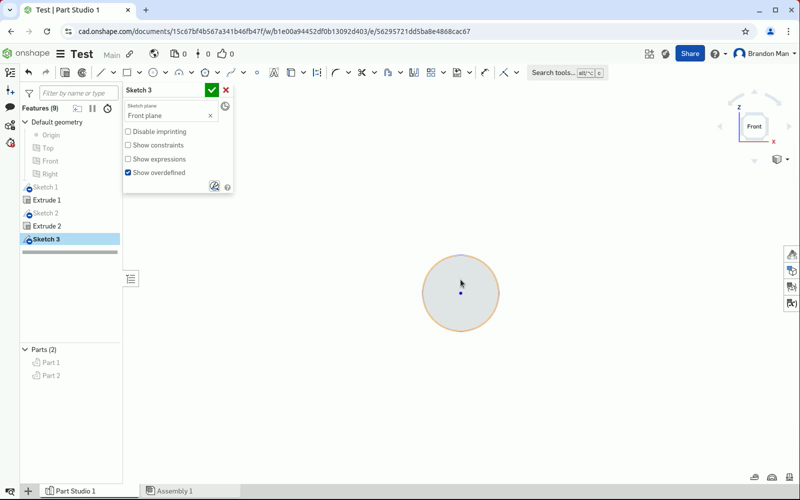
scroll(6)
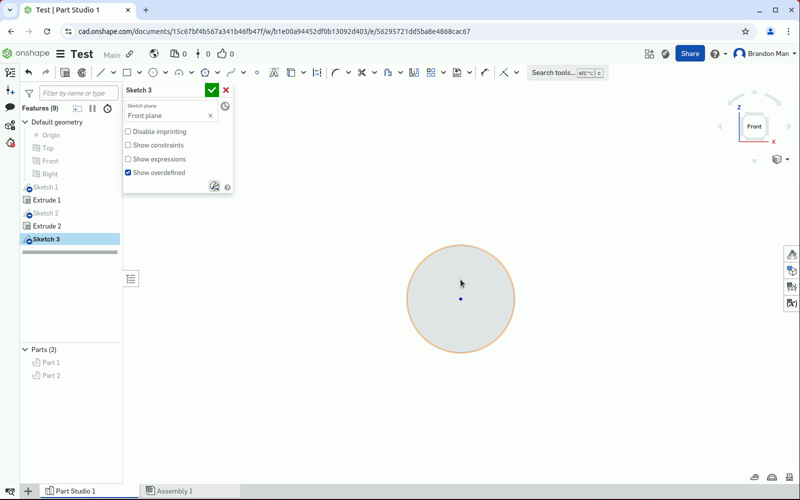
scroll(6)
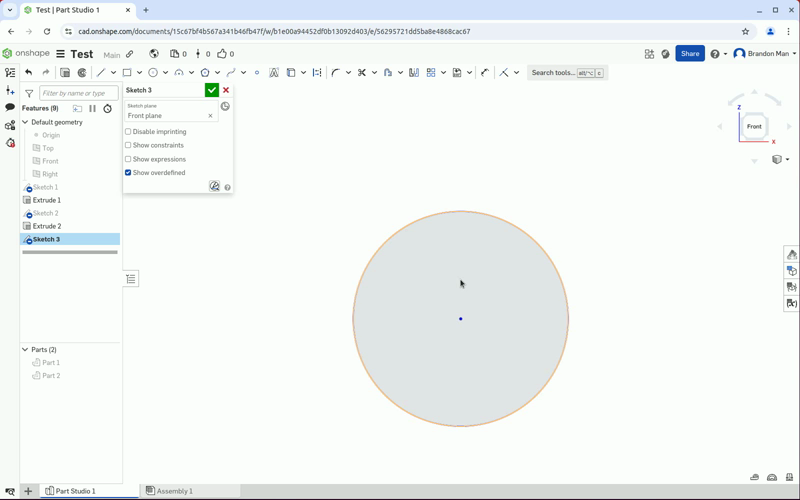
click(460, 279)
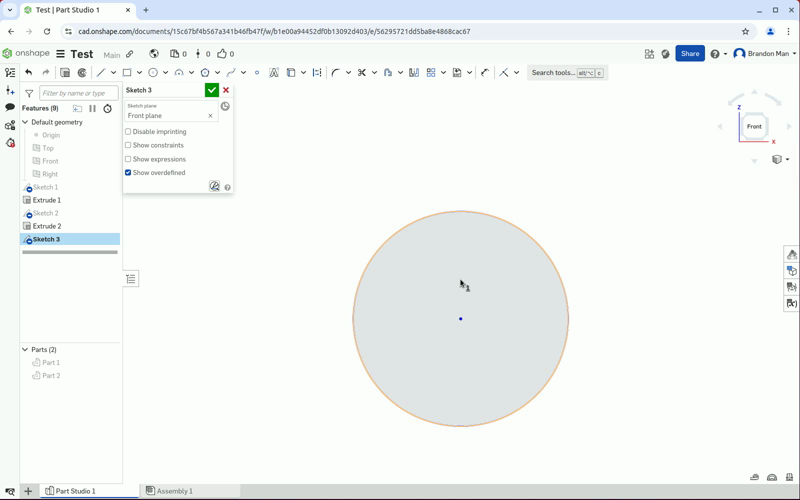
scroll(-6)
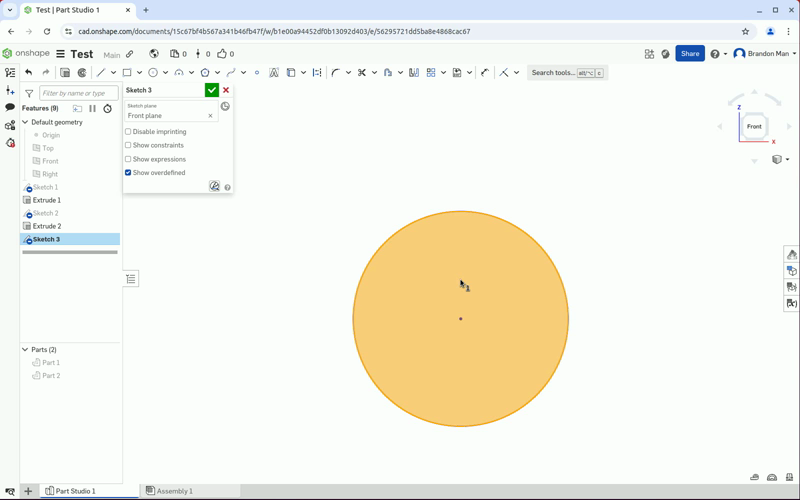
scroll(-6)
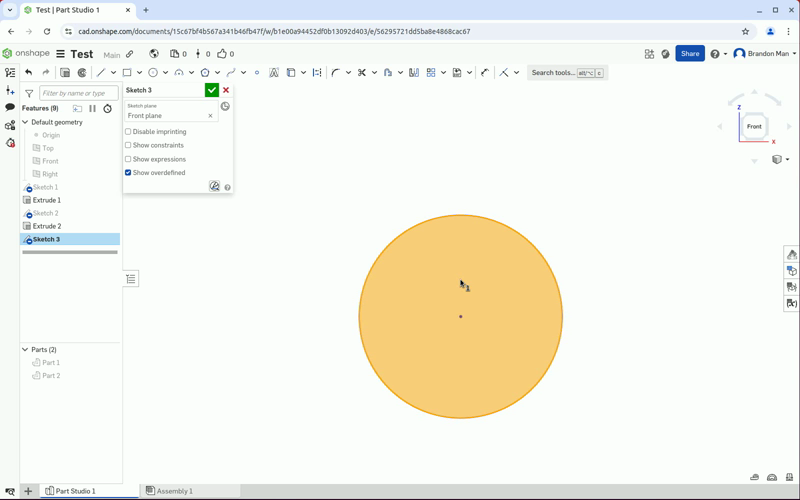
scroll(-6)
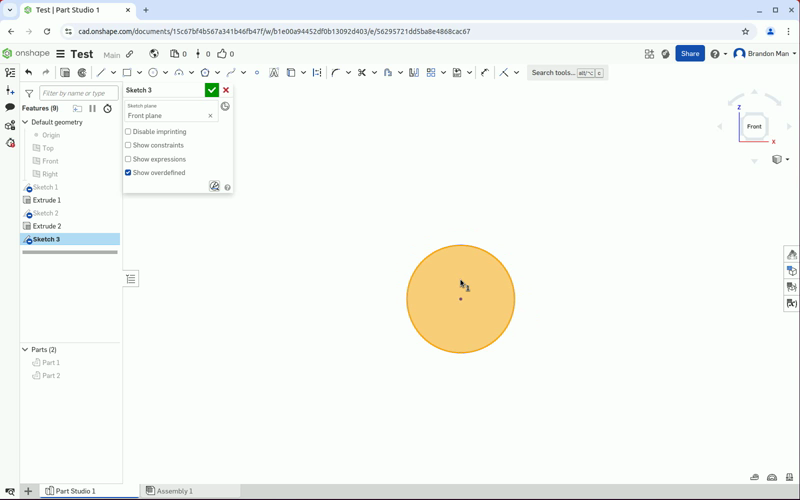
scroll(-6)
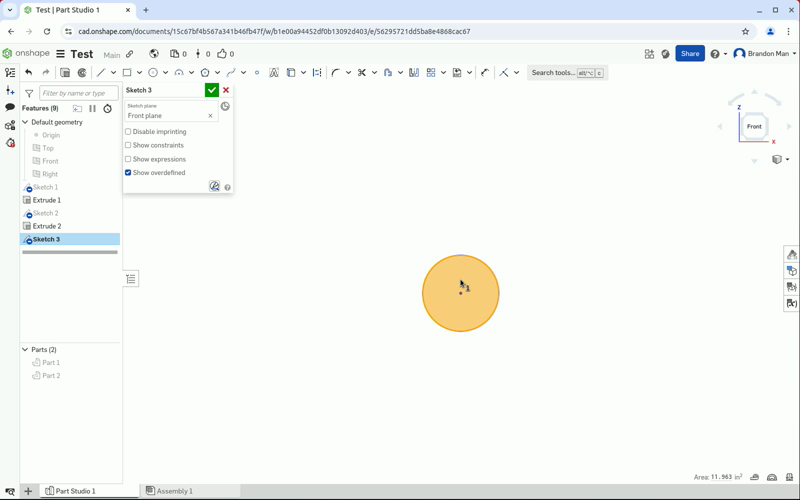
scroll(-6)
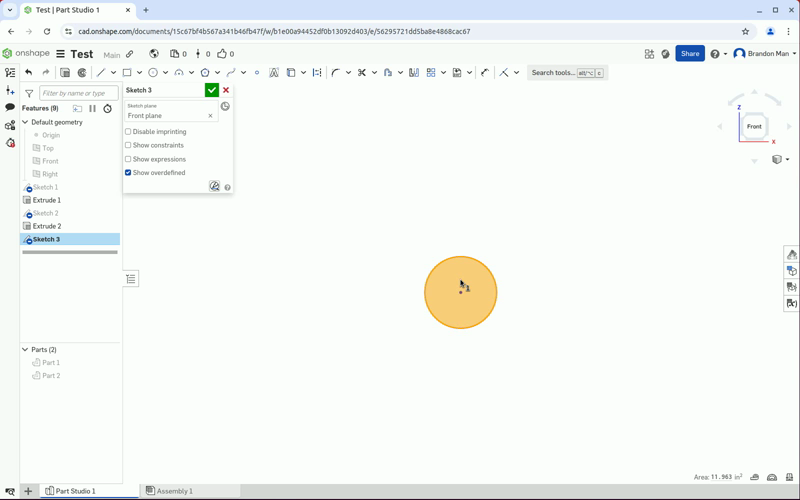
scroll(-6)
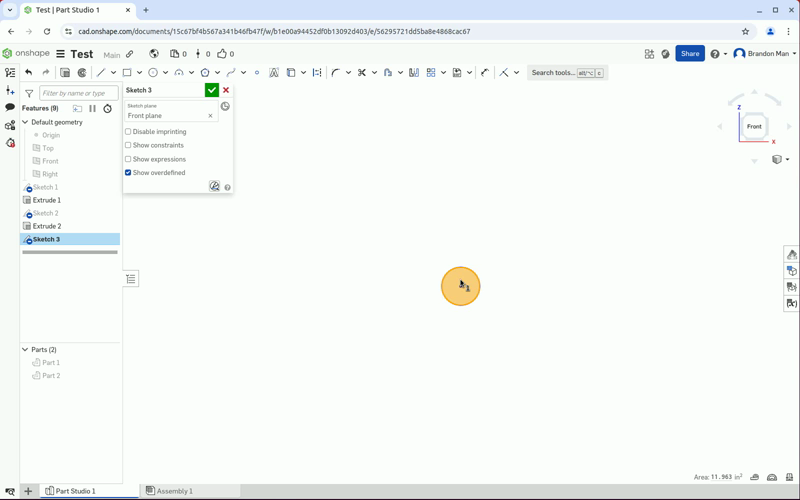
scroll(-6)
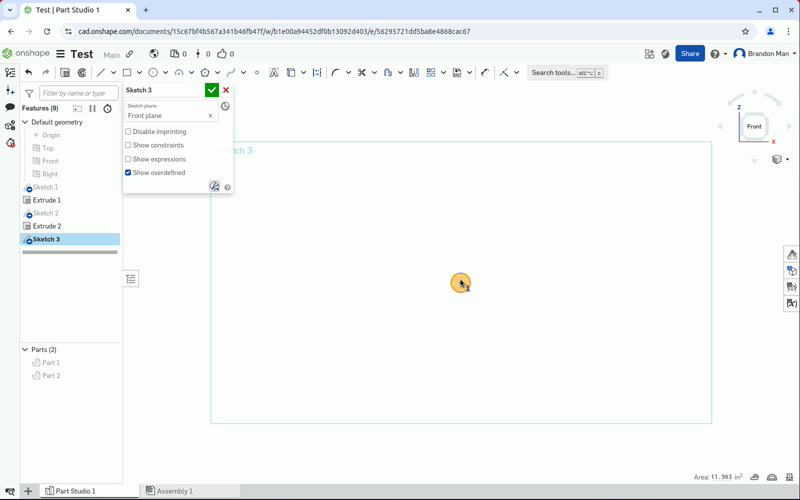
mouse_move(73, 352)
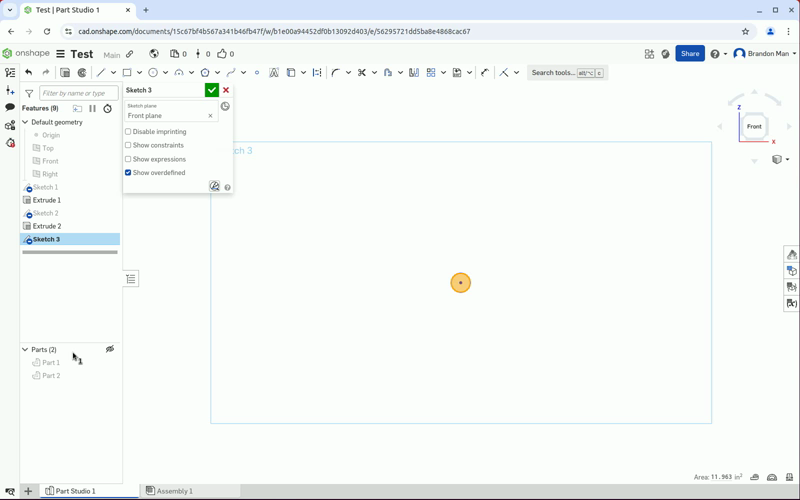
key(shift+y)
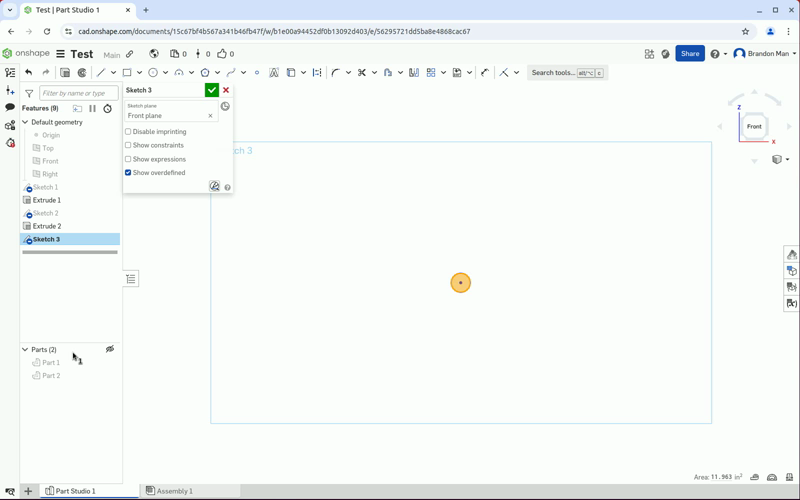
key(shift+e)
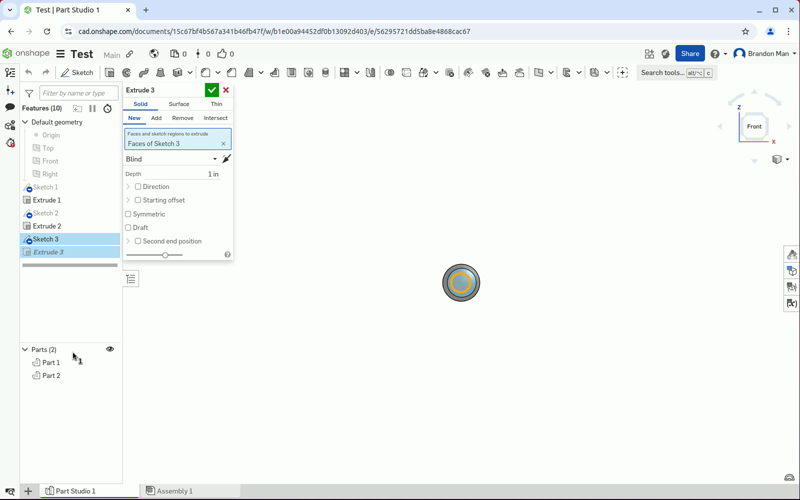
mouse_move(143, 106)
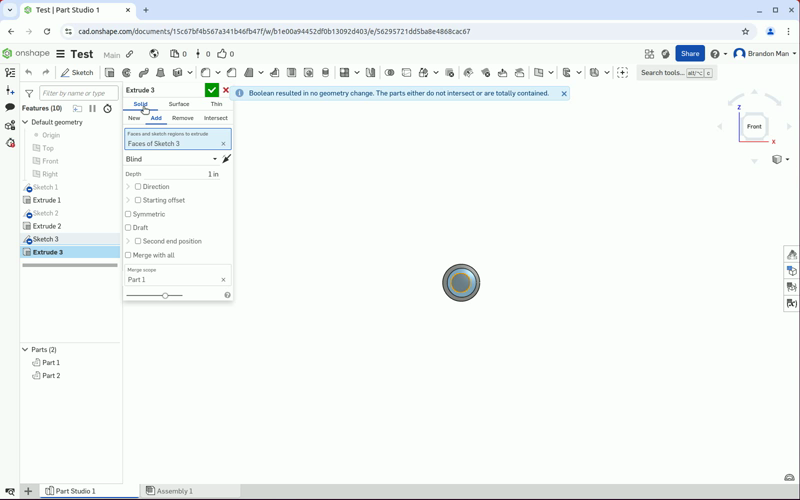
click(143, 106)
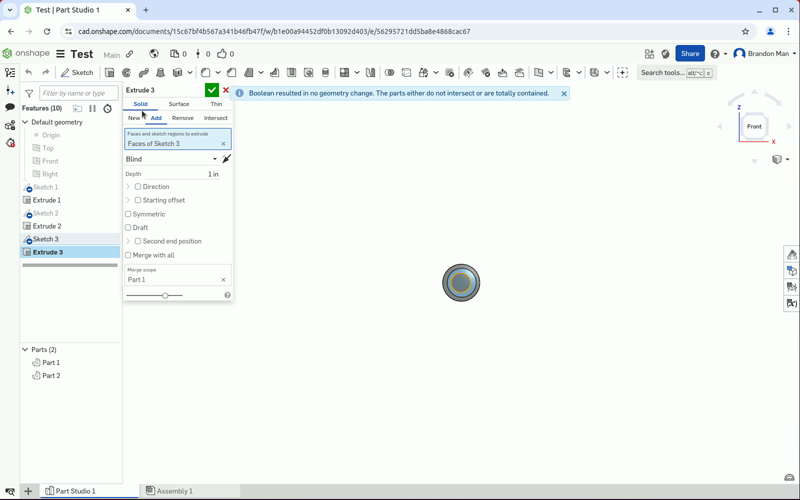
mouse_move(137, 120)
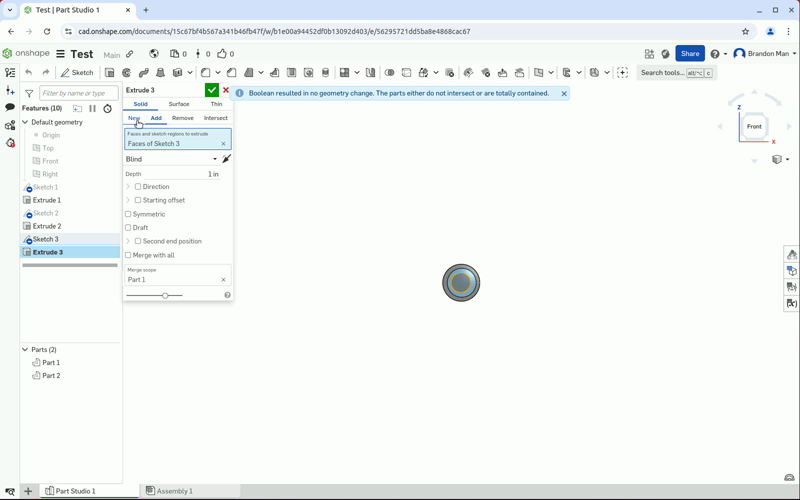
click(137, 120)
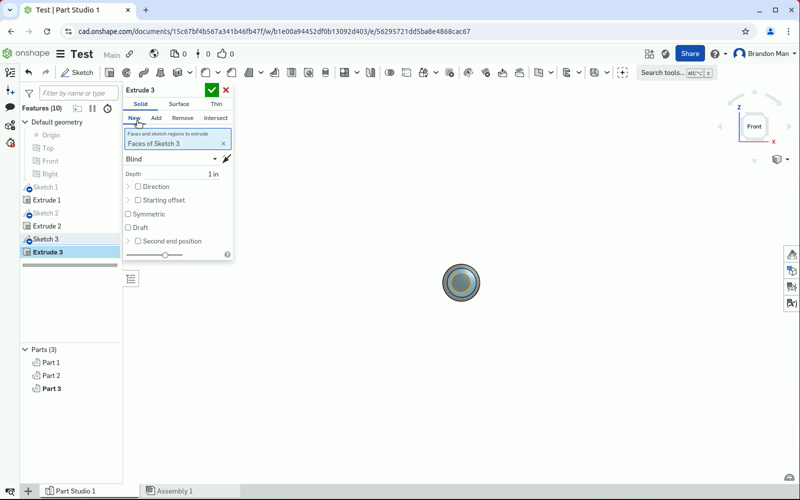
key(tab, 4)
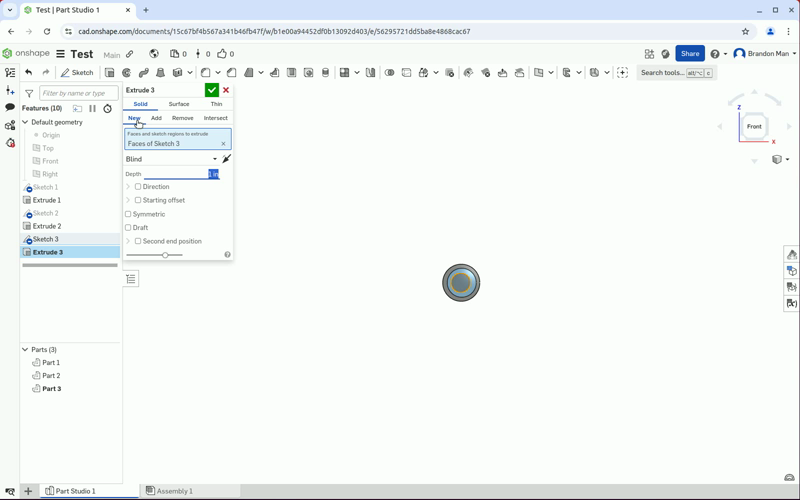
text(23.108)
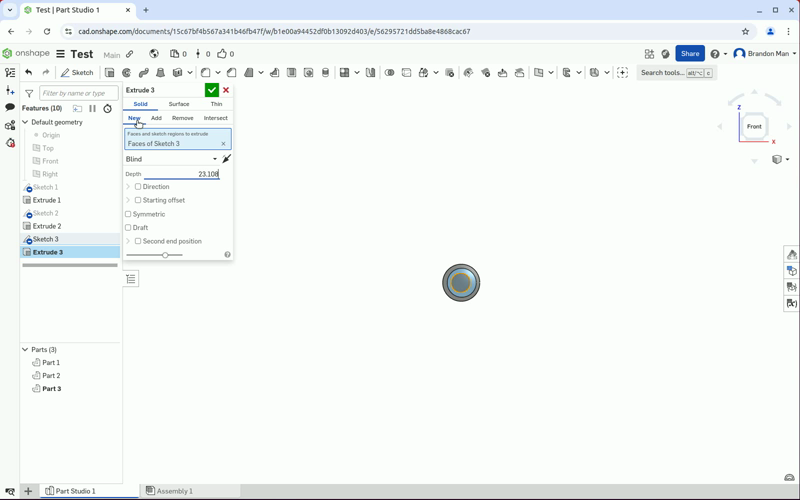
key(enter)
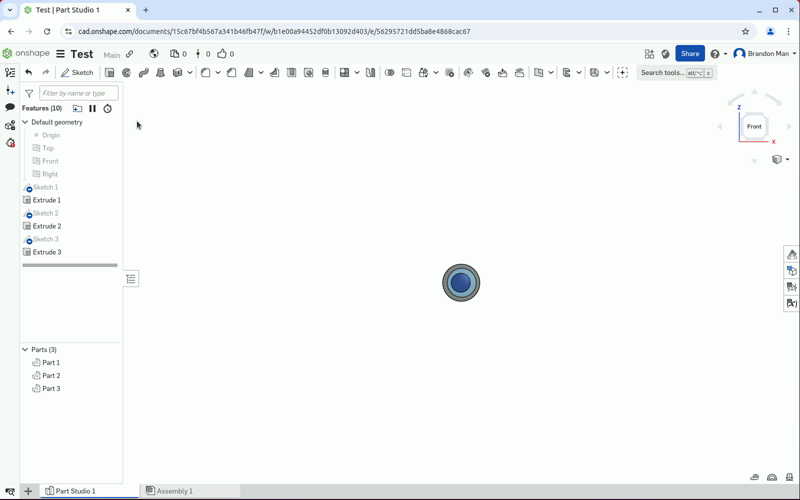
key(shift+h)
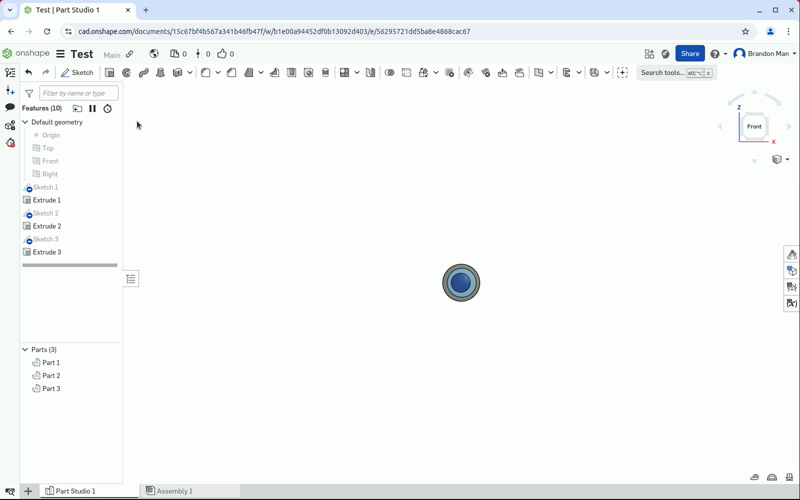
key(shift+h)
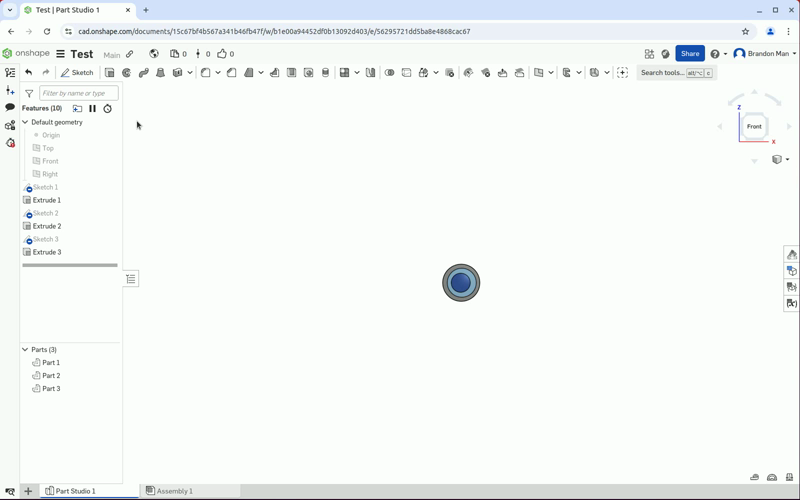
key(shift+7)
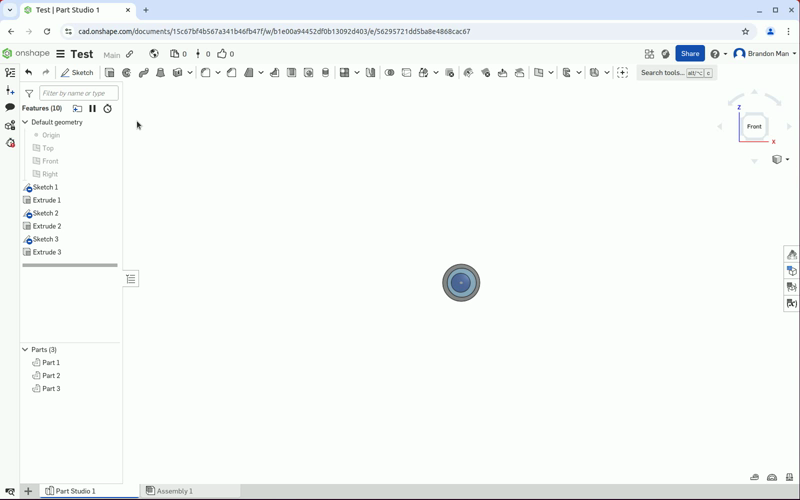
key(left, 2)
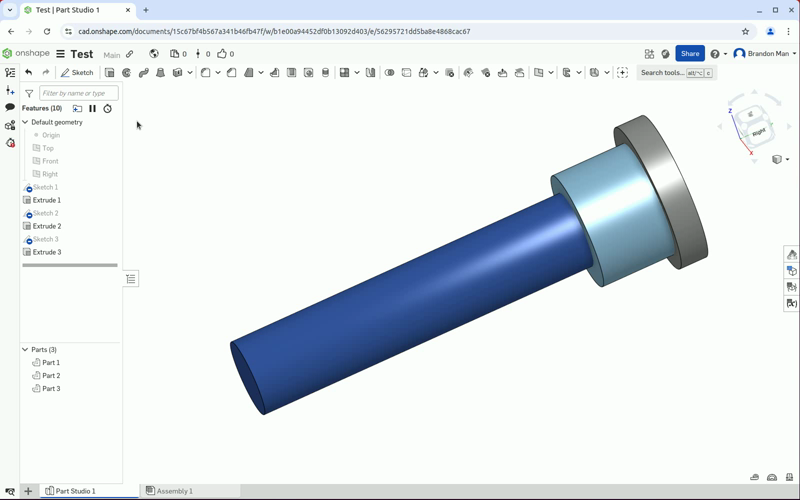
key(down, 2)
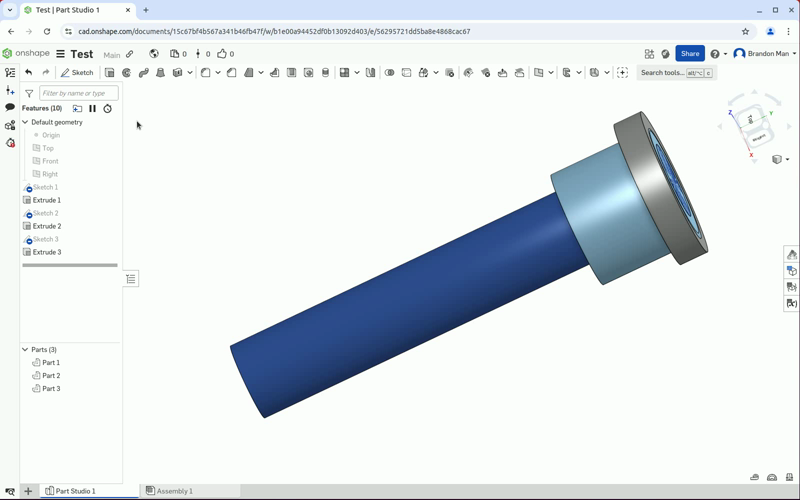
key(up, 2)
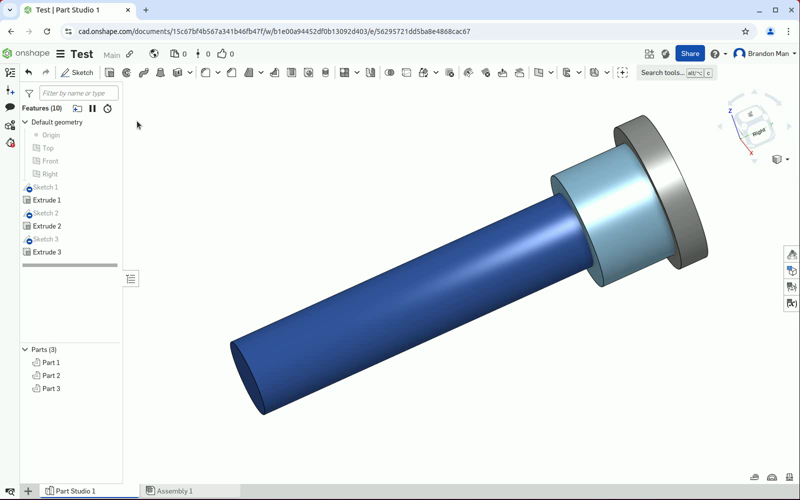
key(right, 2)
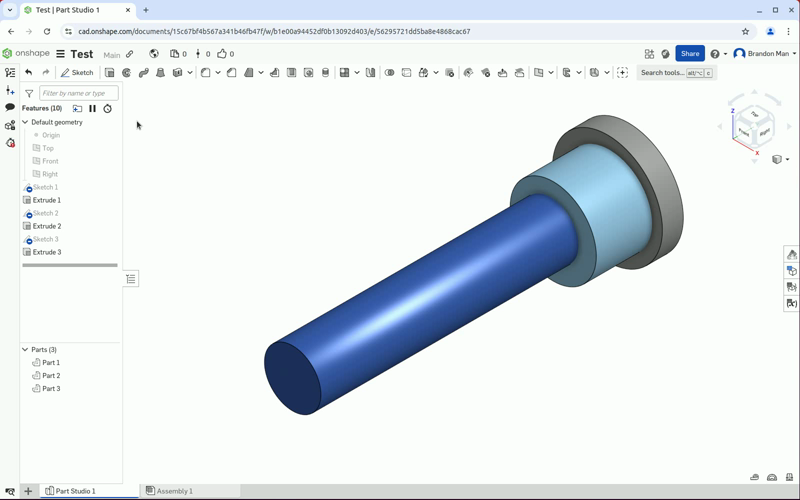
mouse_move(73, 189)
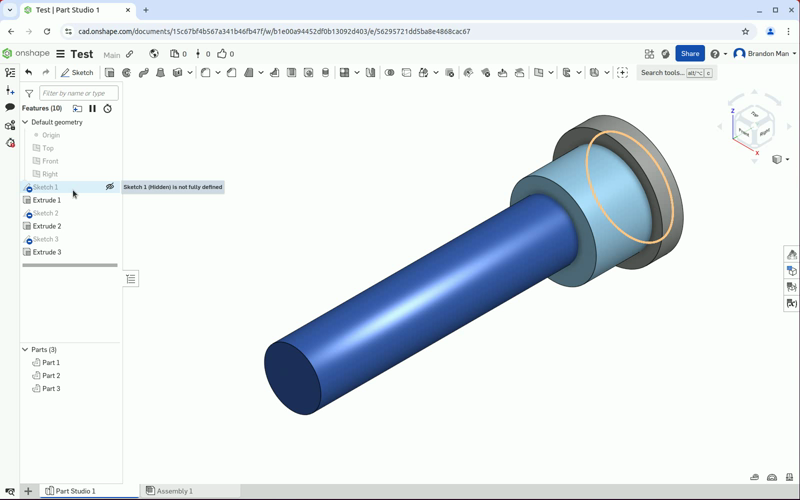
click(73, 189)